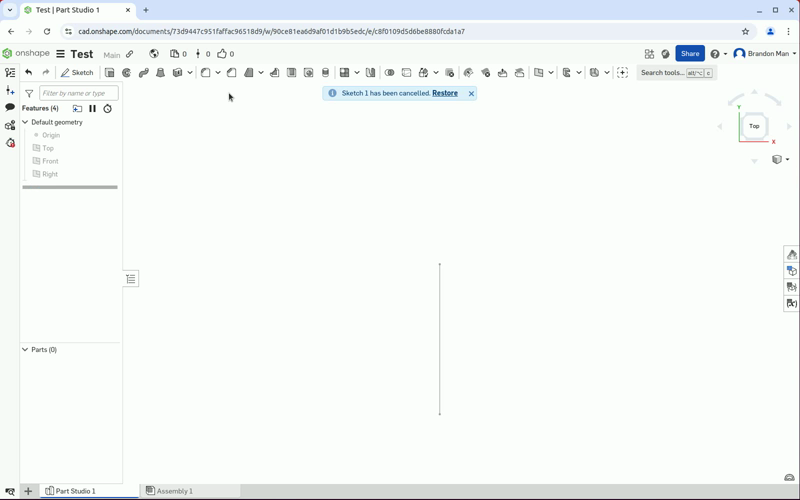
key(shift+h)
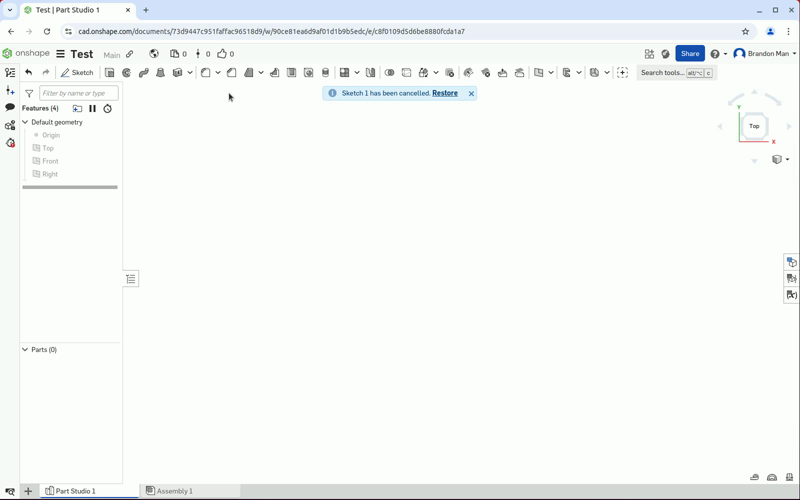
mouse_move(73, 352)
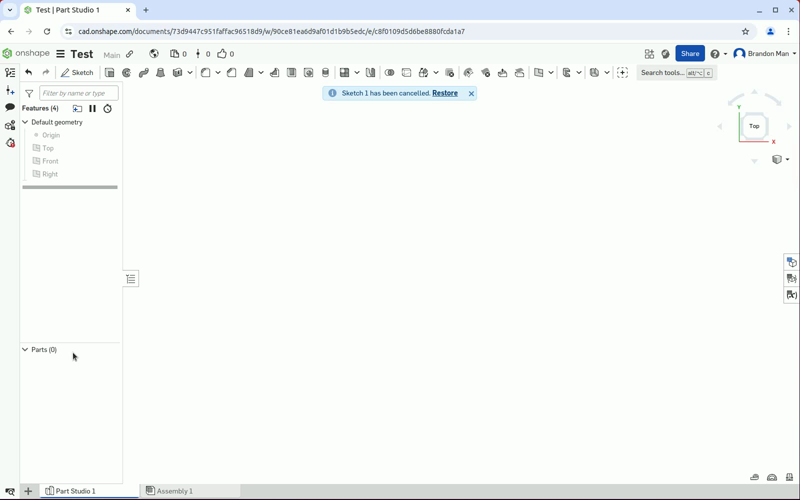
key(y)
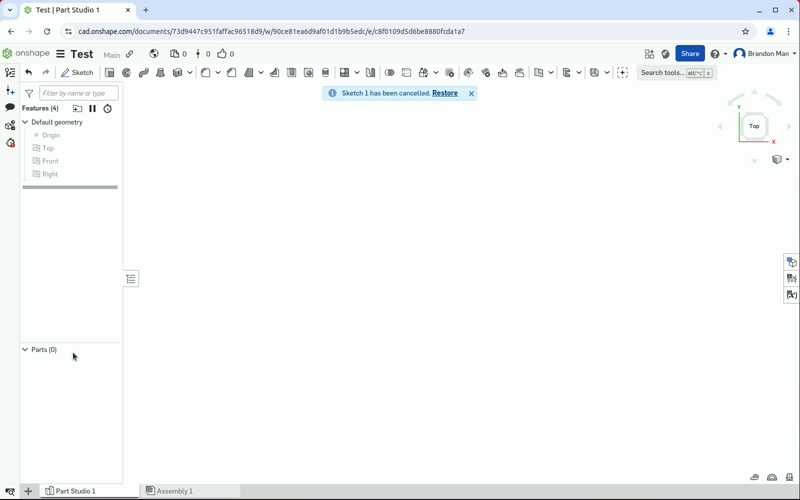
key(shift+p)
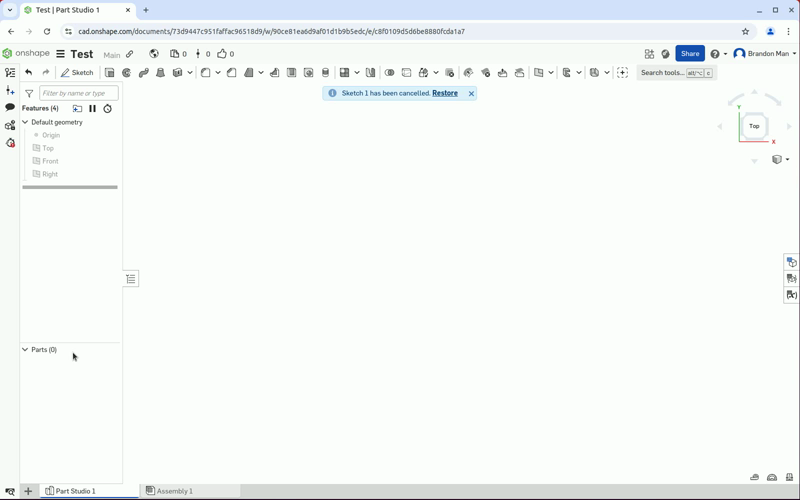
key(space)
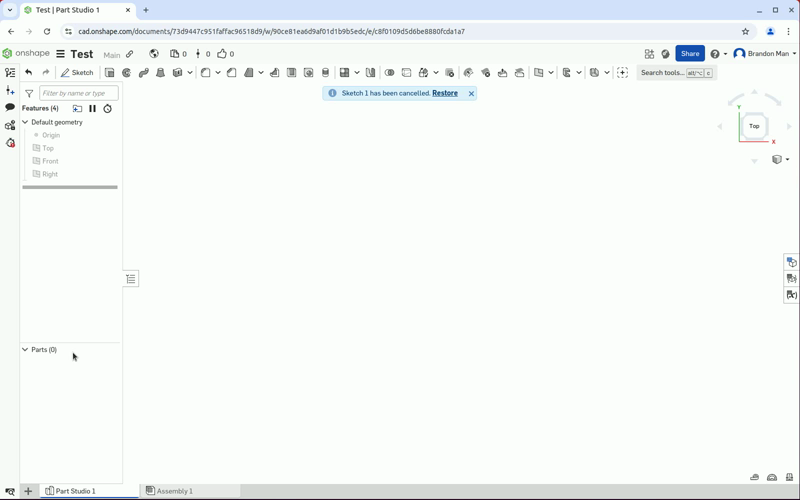
key_down(shift)
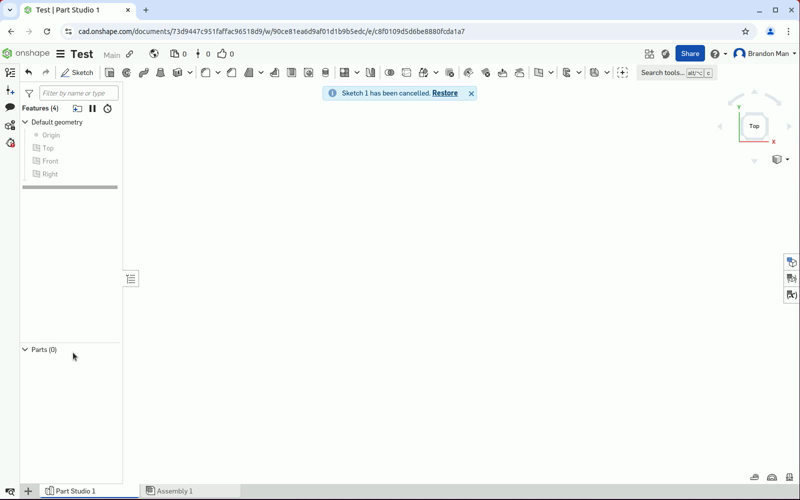
key(up)
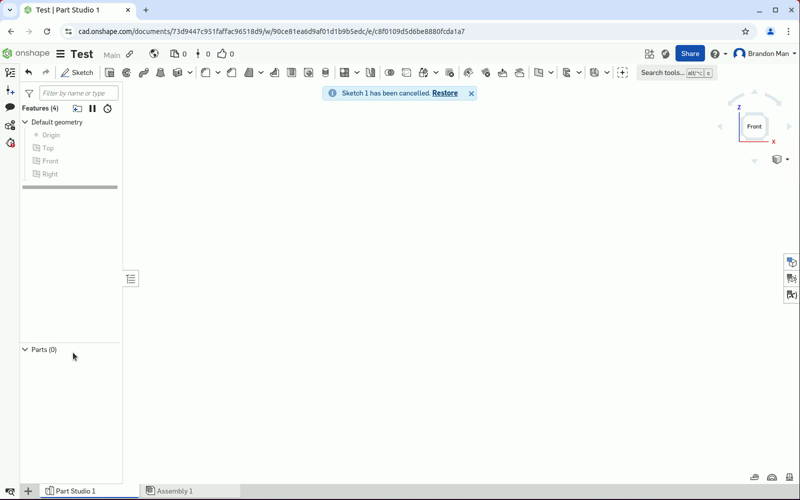
key_up(shift)
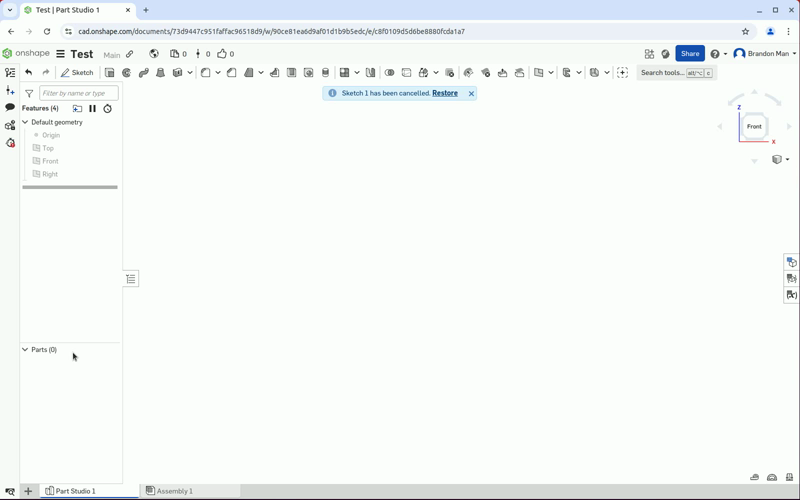
mouse_move(73, 352)
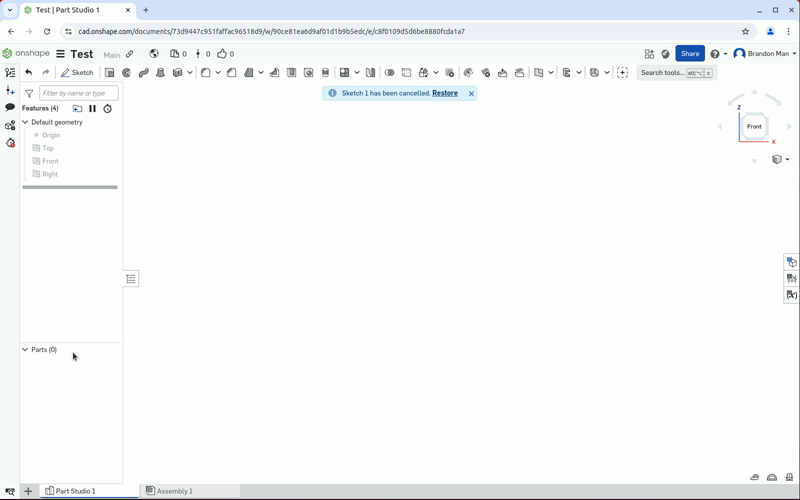
key(shift+y)
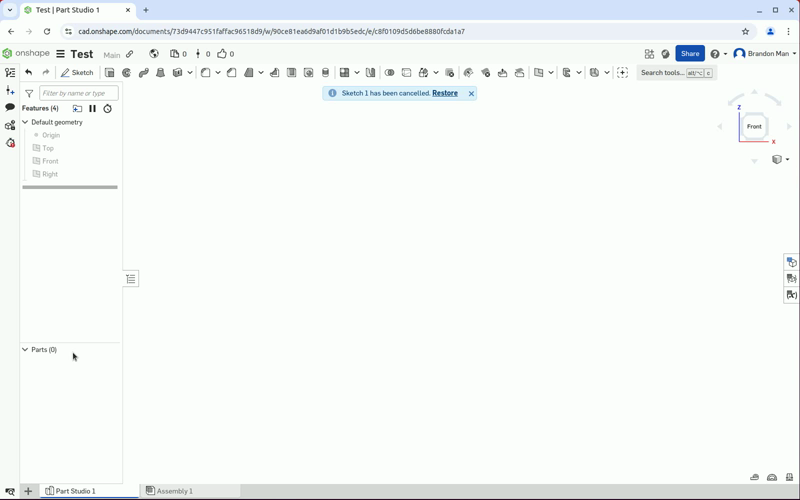
key(shift+s)
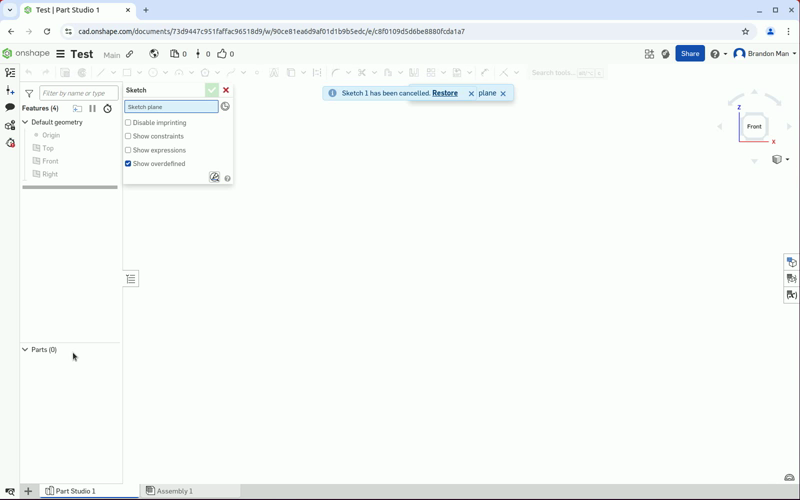
mouse_move(73, 163)
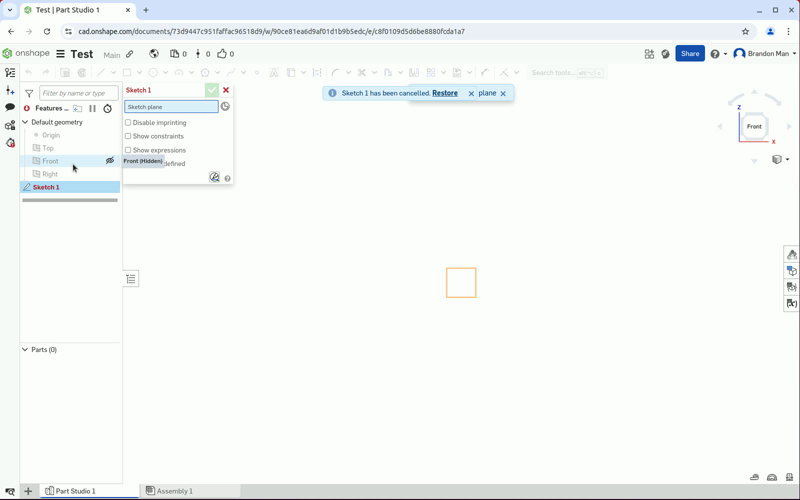
click(73, 163)
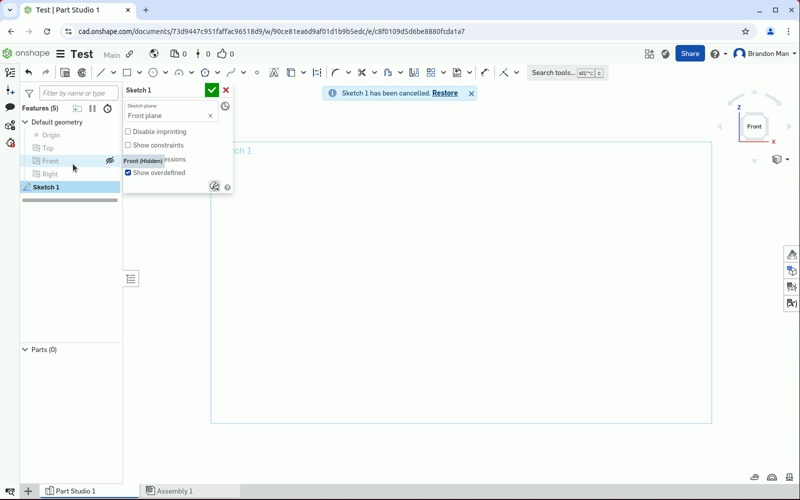
mouse_move(73, 352)
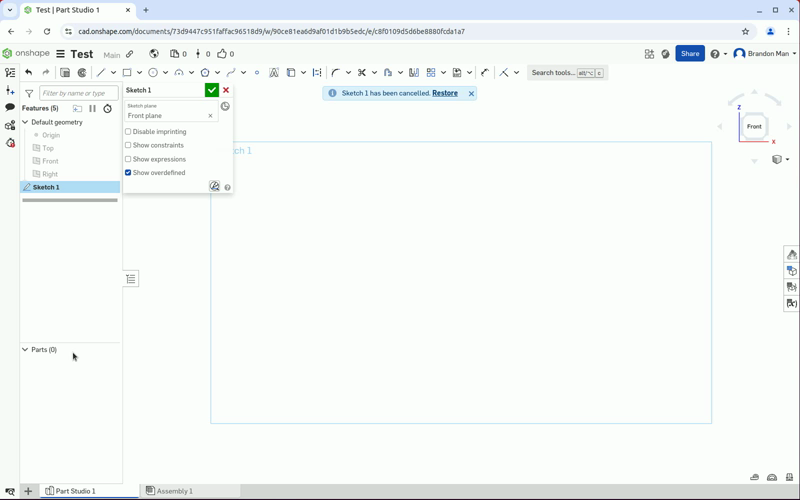
key(y)
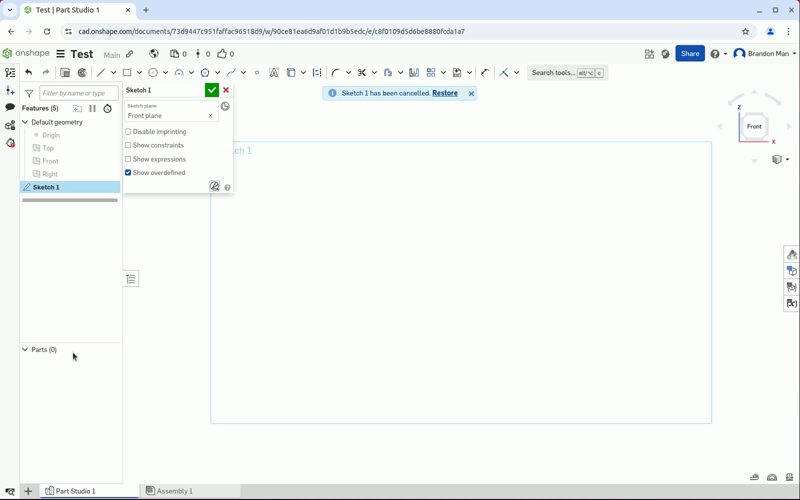
key(c)
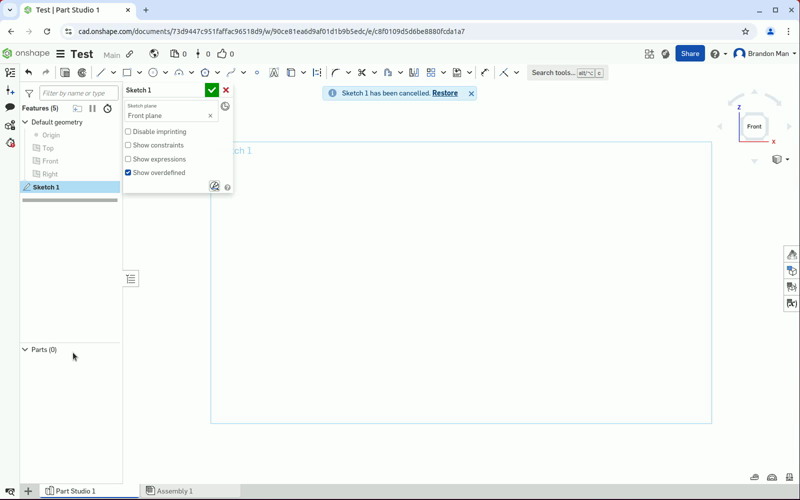
key_down(shift)
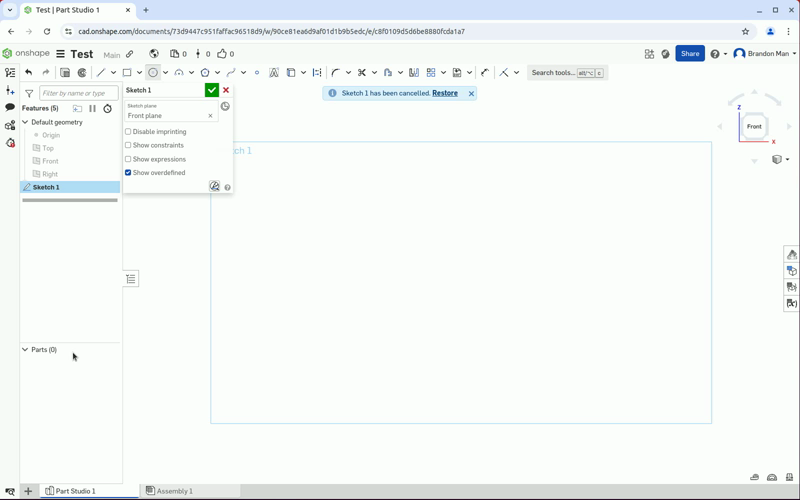
mouse_move(460, 282)
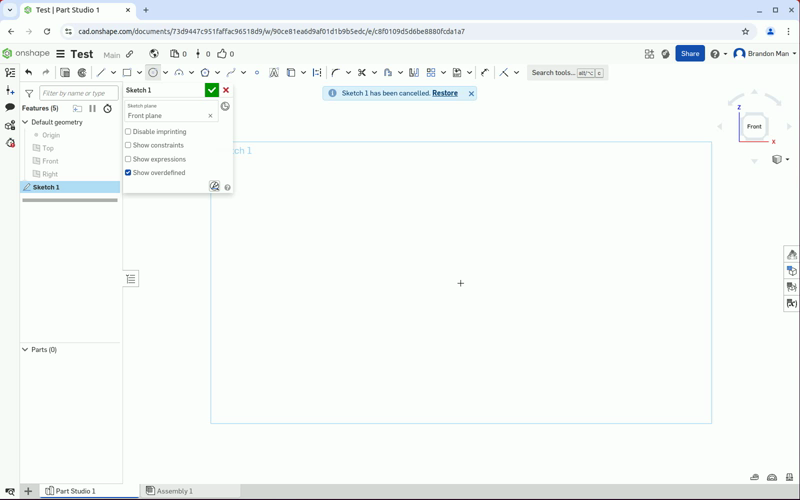
click(460, 282)
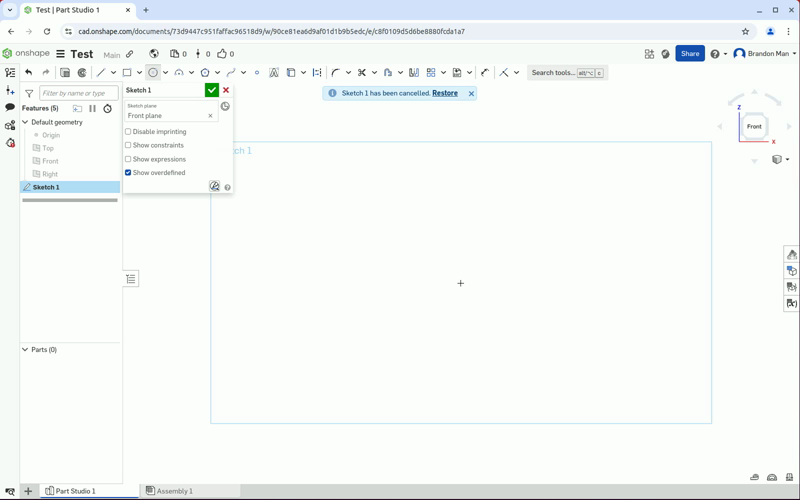
key_up(shift)
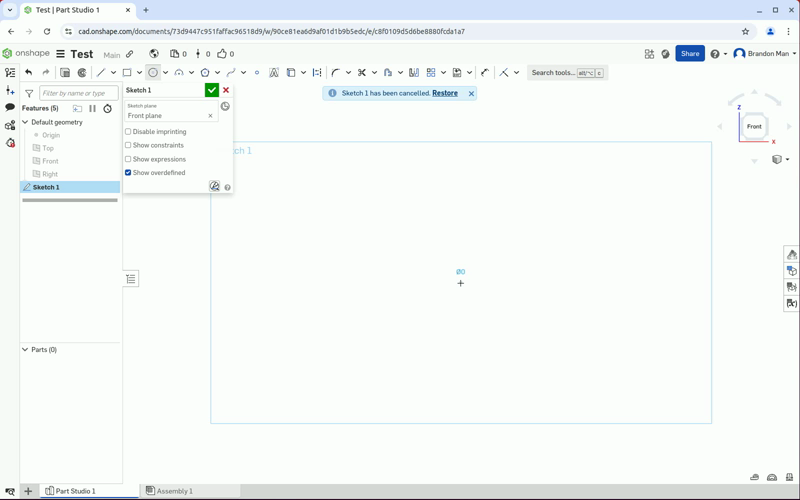
mouse_move(512, 282)
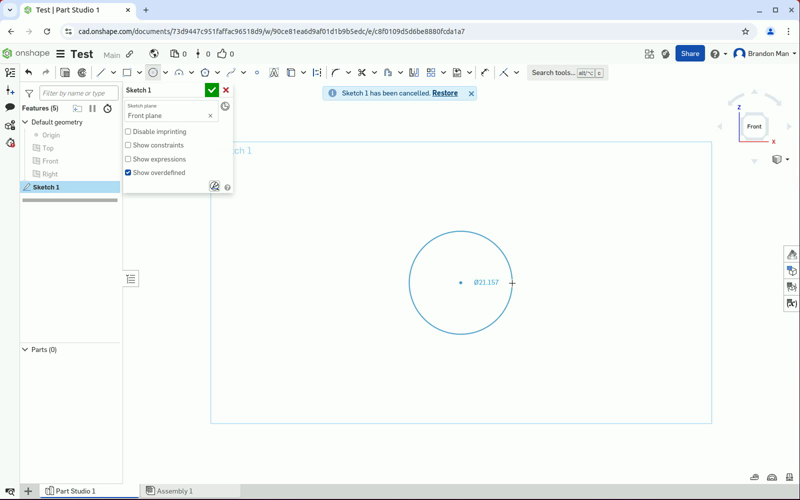
click(512, 282)
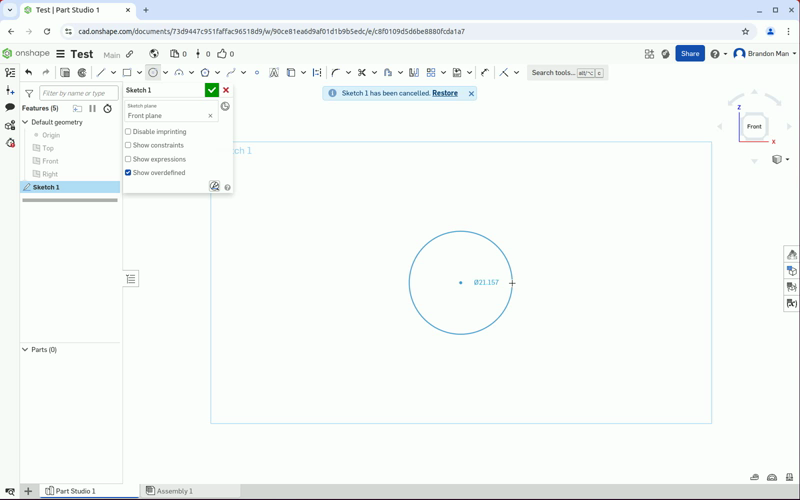
key(esc)
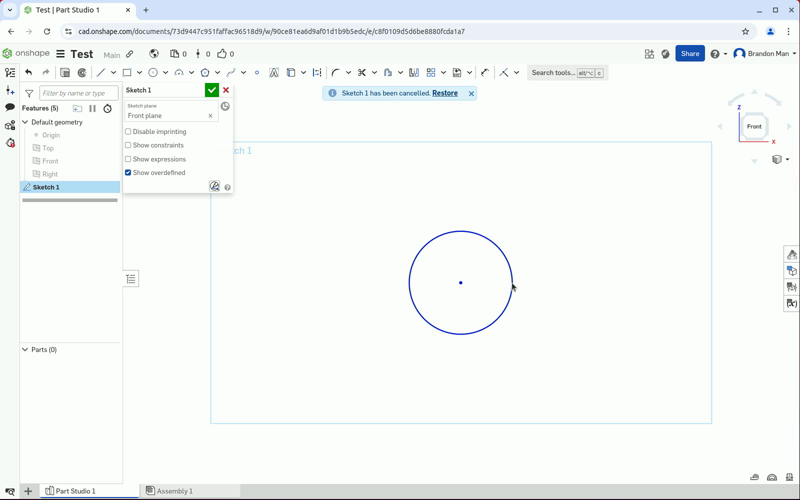
mouse_move(476, 258)
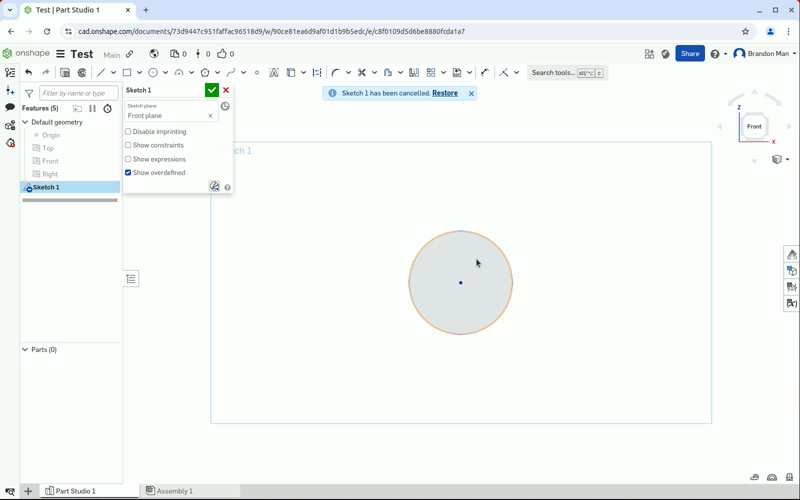
click(476, 258)
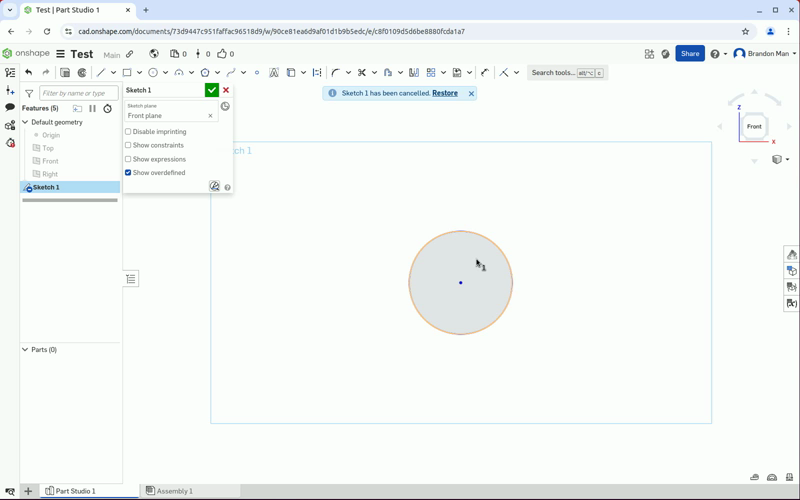
mouse_move(73, 352)
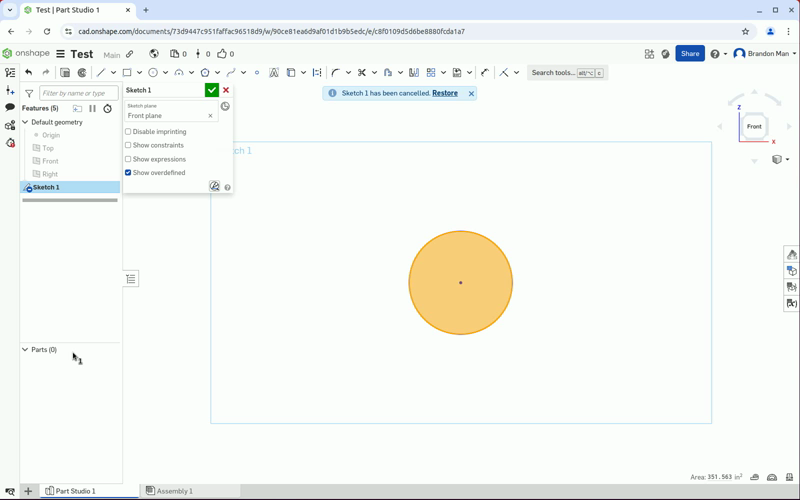
key(shift+y)
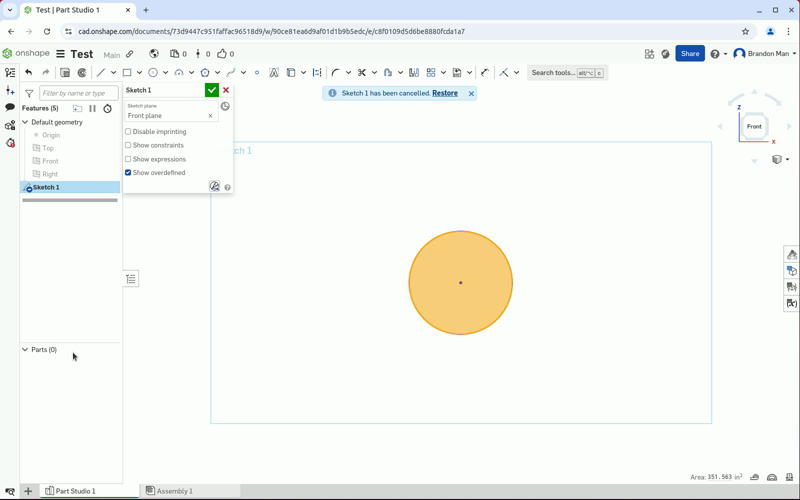
key(shift+e)
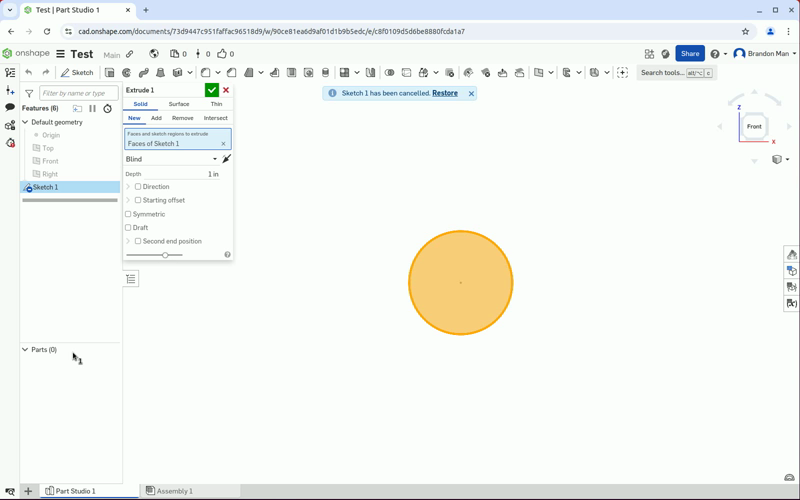
mouse_move(143, 106)
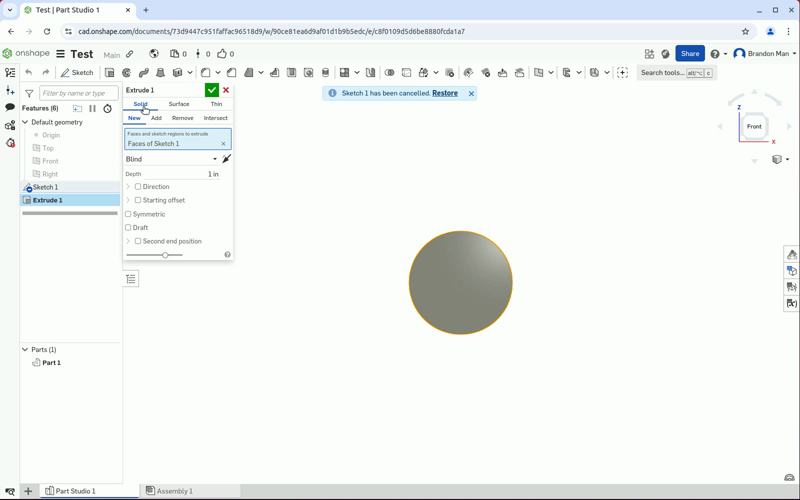
click(143, 106)
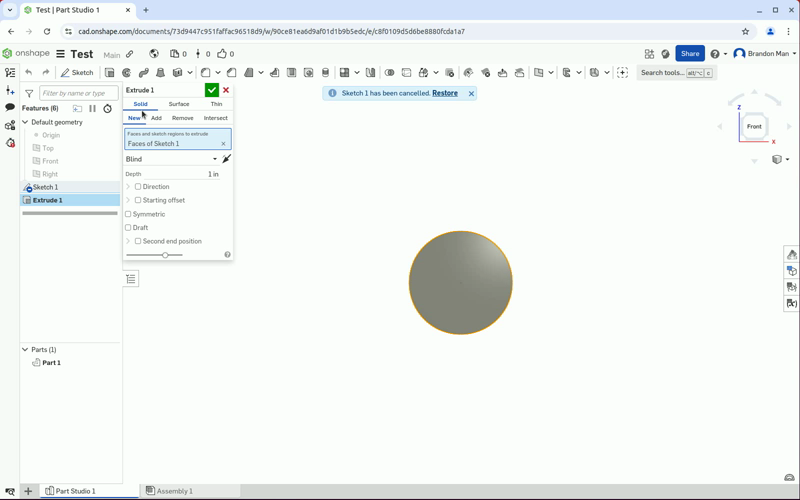
mouse_move(137, 120)
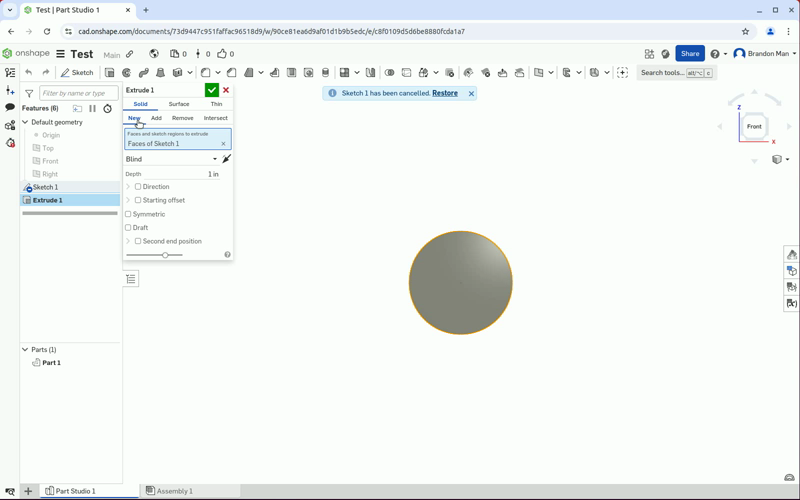
click(137, 120)
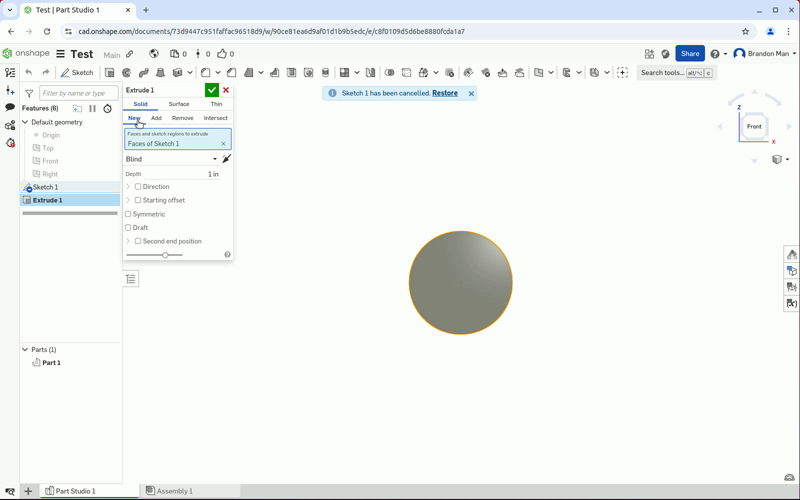
key(tab, 4)
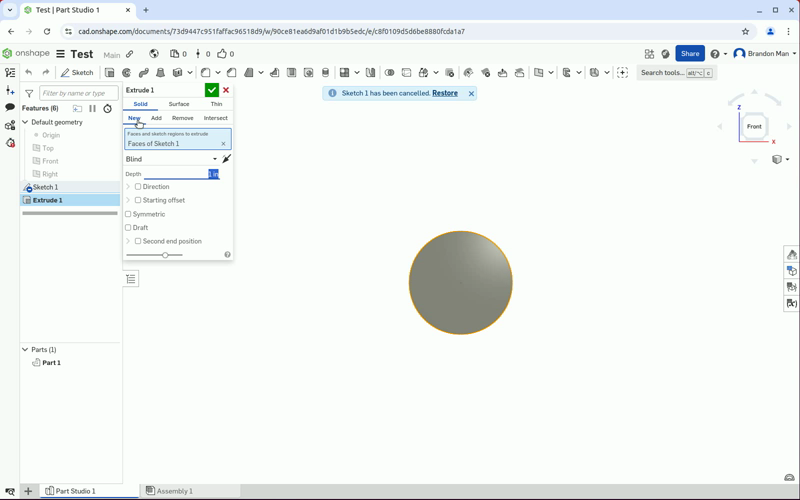
text(2.166)
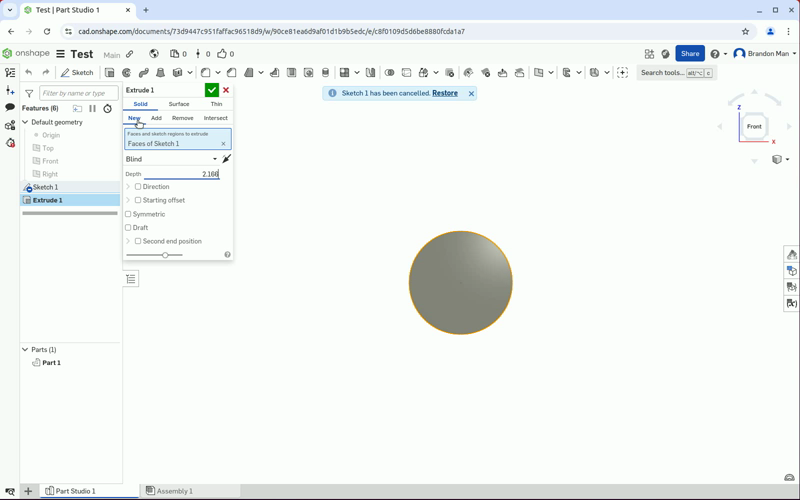
key(enter)
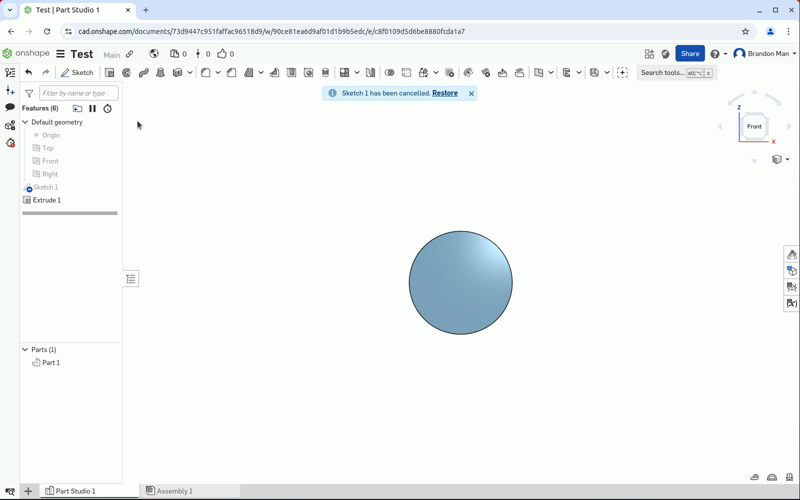
key(shift+h)
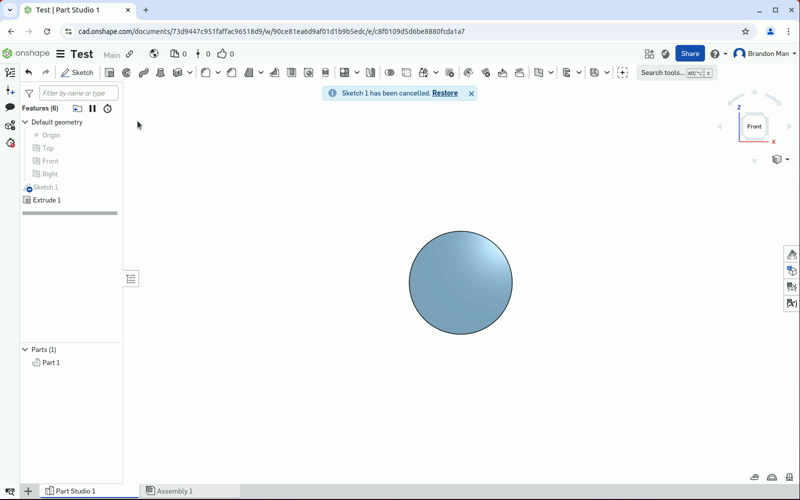
key(shift+h)
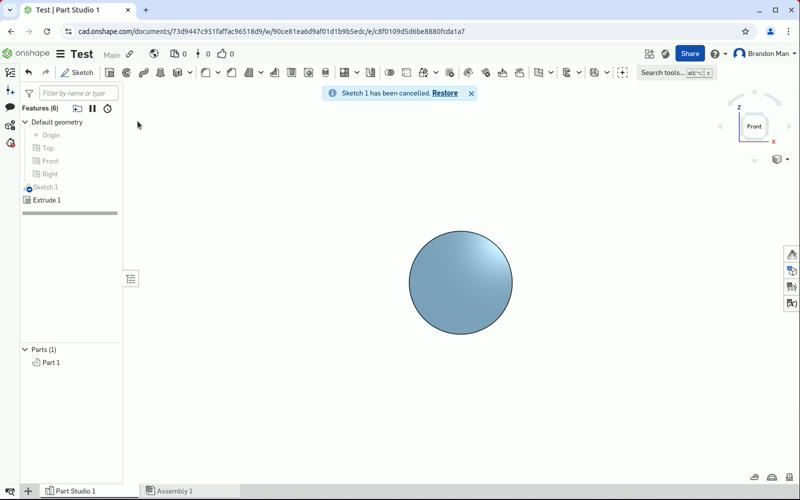
mouse_move(73, 189)
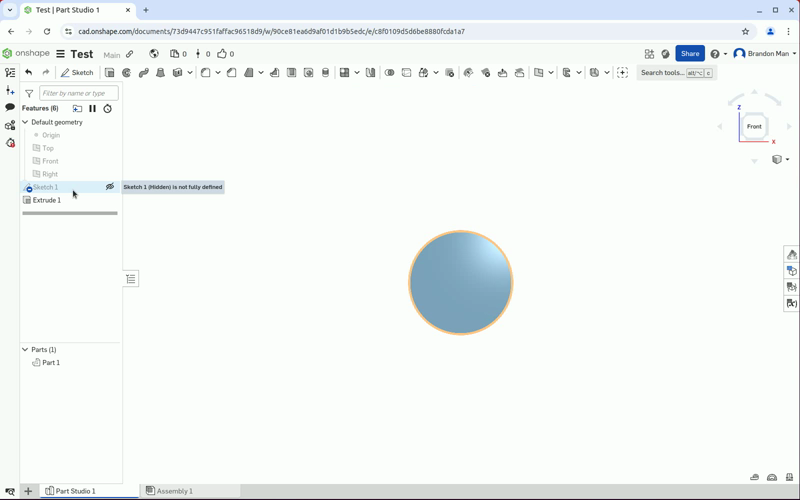
click(73, 189)
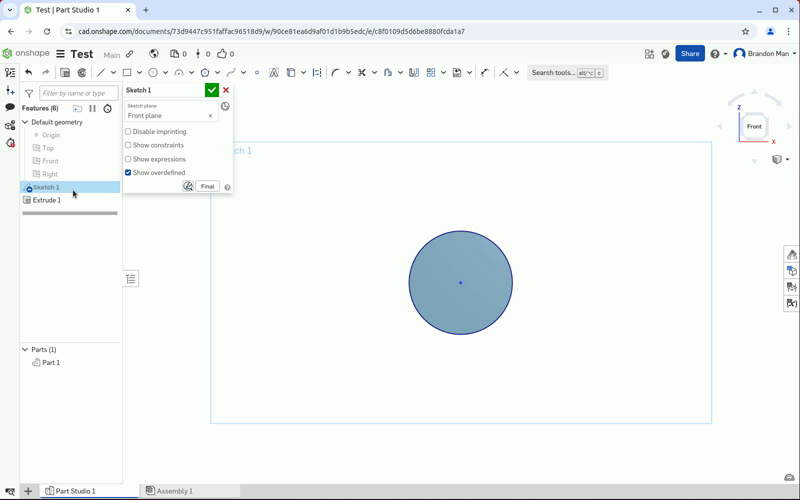
mouse_move(229, 92)
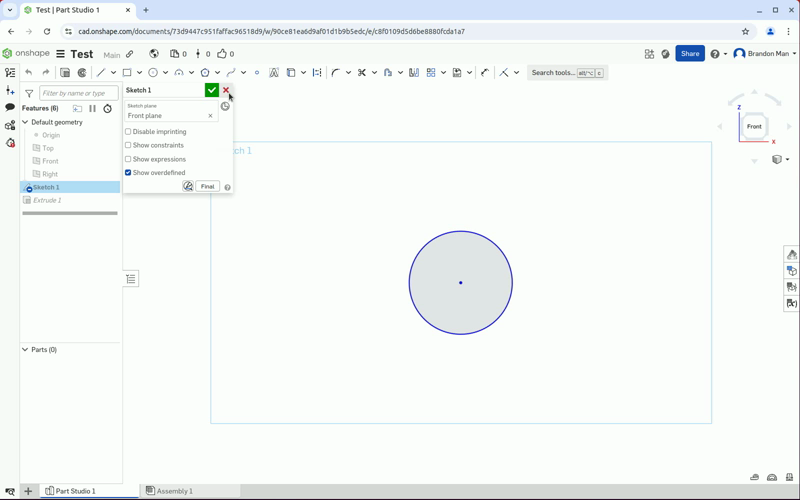
click(229, 92)
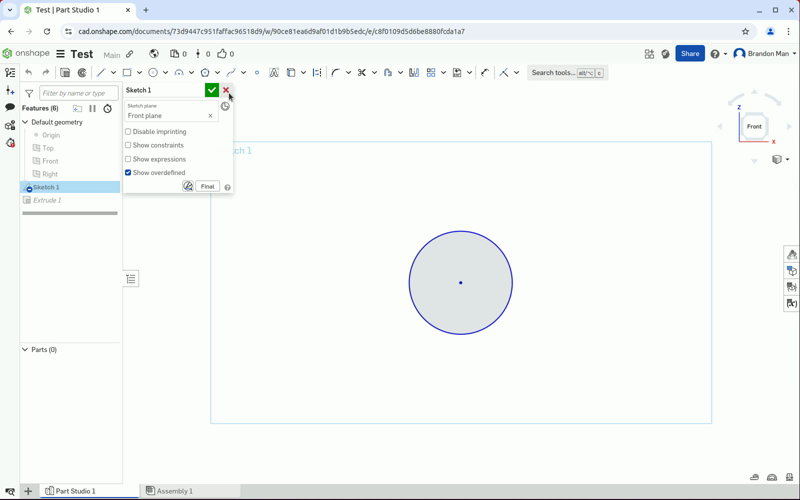
key(shift+s)
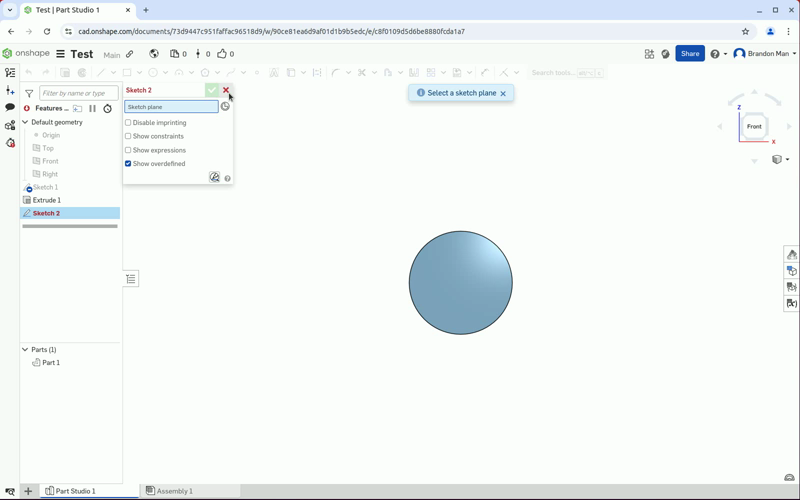
mouse_move(73, 163)
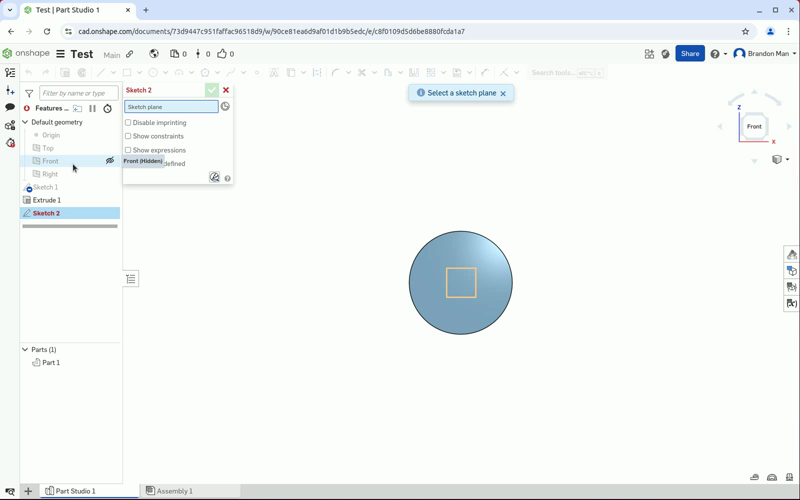
click(73, 163)
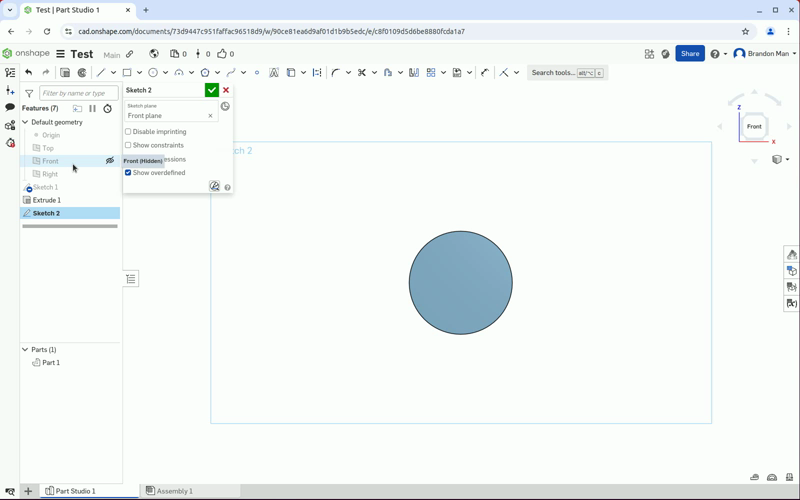
mouse_move(73, 352)
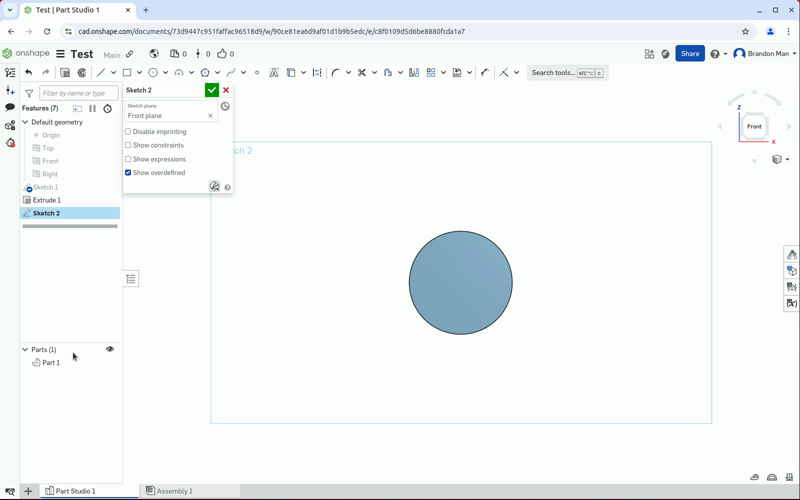
key(y)
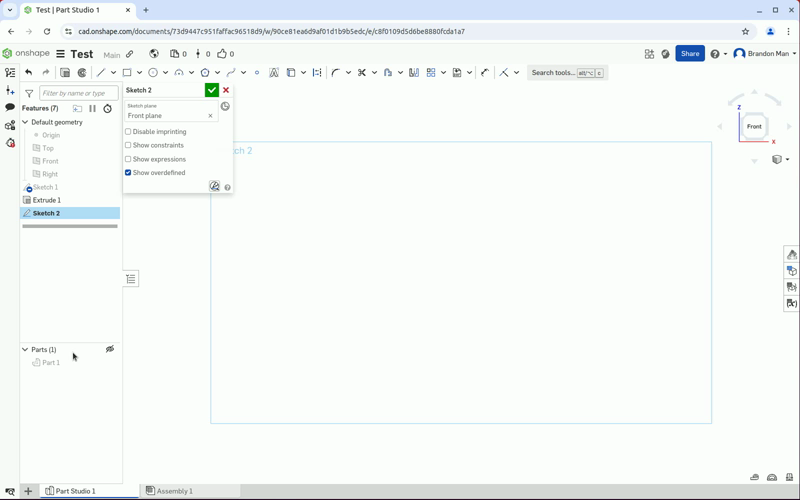
key(c)
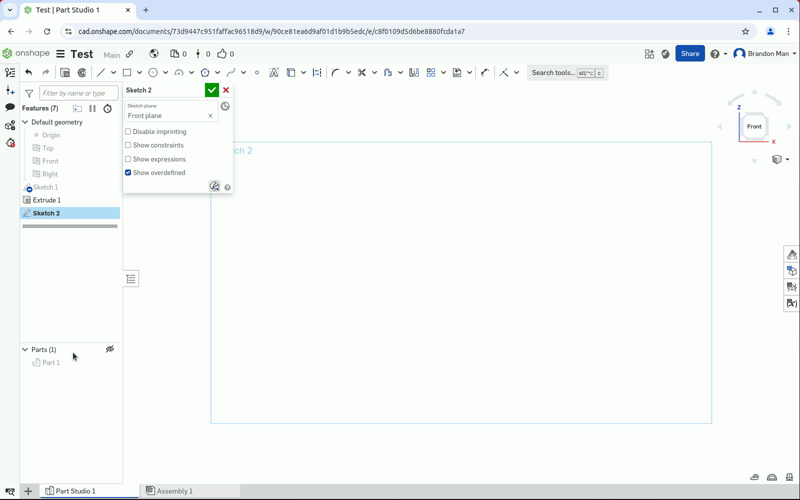
key_down(shift)
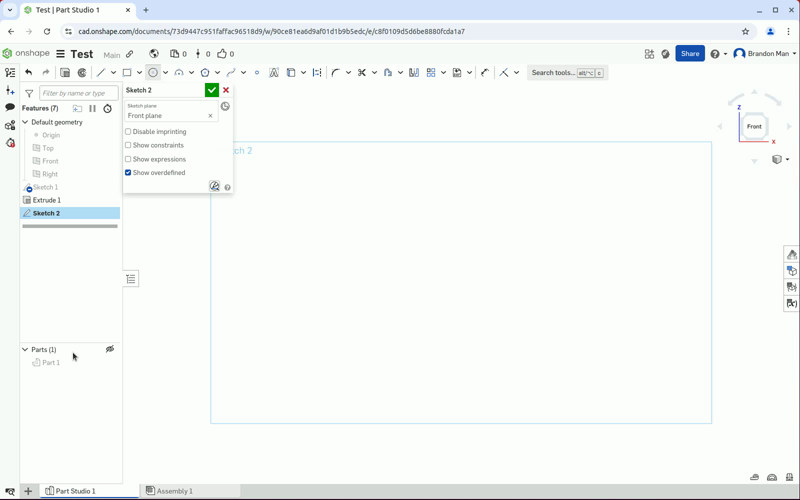
mouse_move(440, 262)
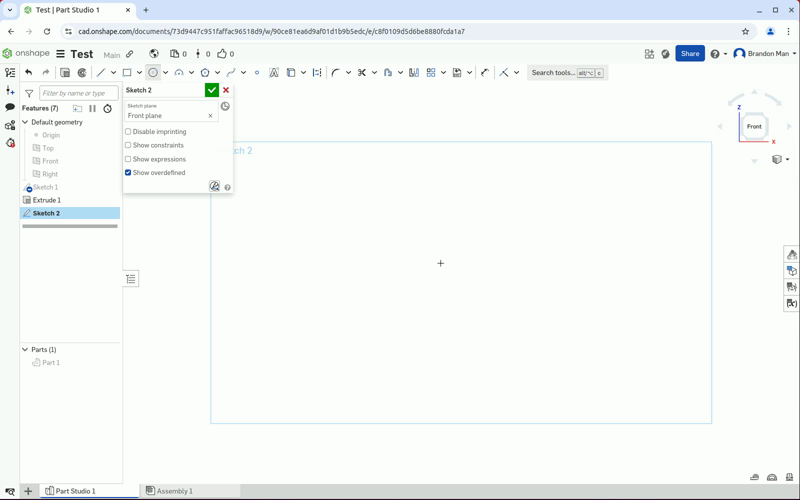
click(440, 262)
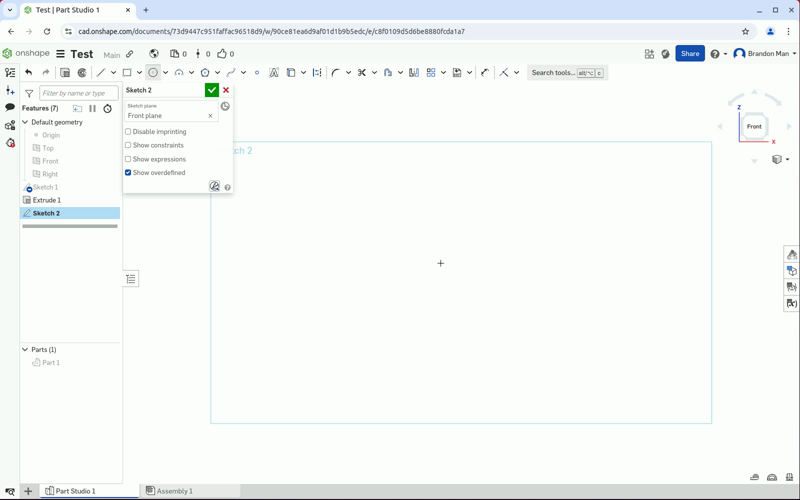
key_up(shift)
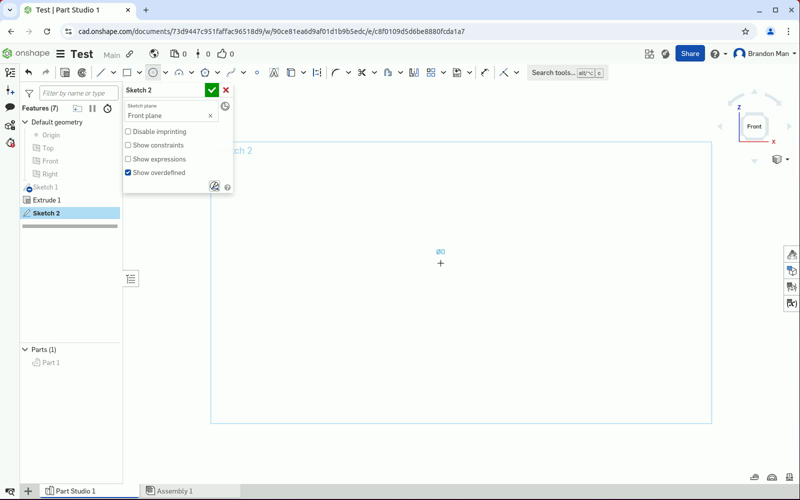
mouse_move(448, 262)
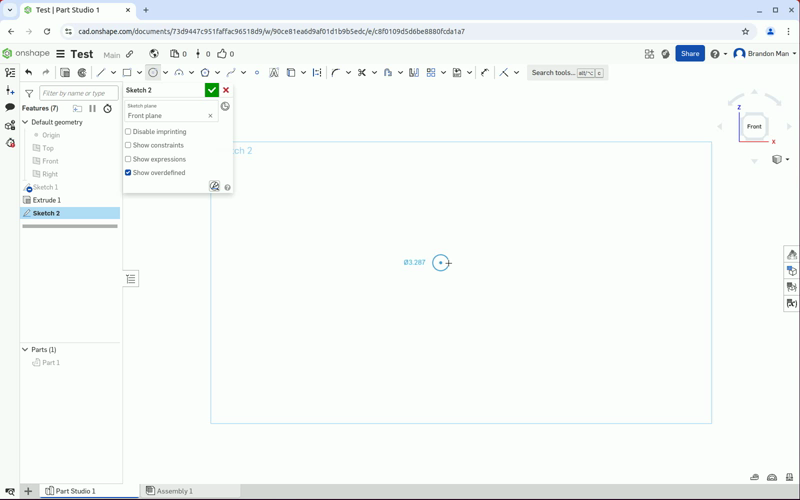
click(448, 262)
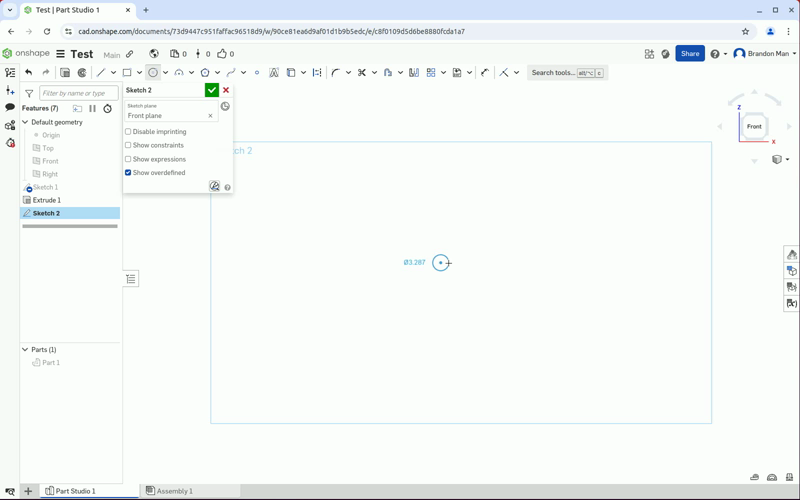
key(esc)
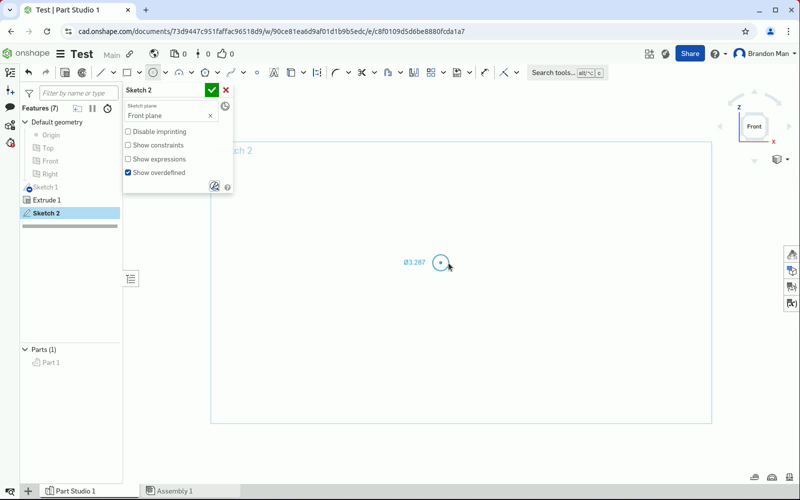
mouse_move(440, 268)
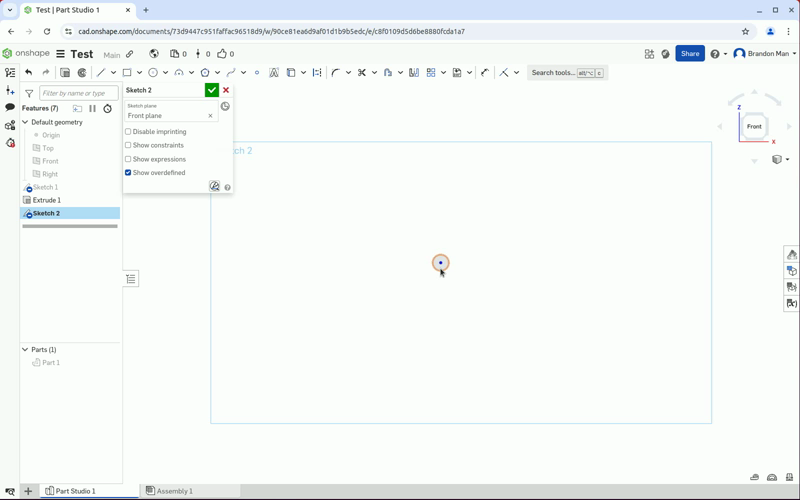
scroll(6)
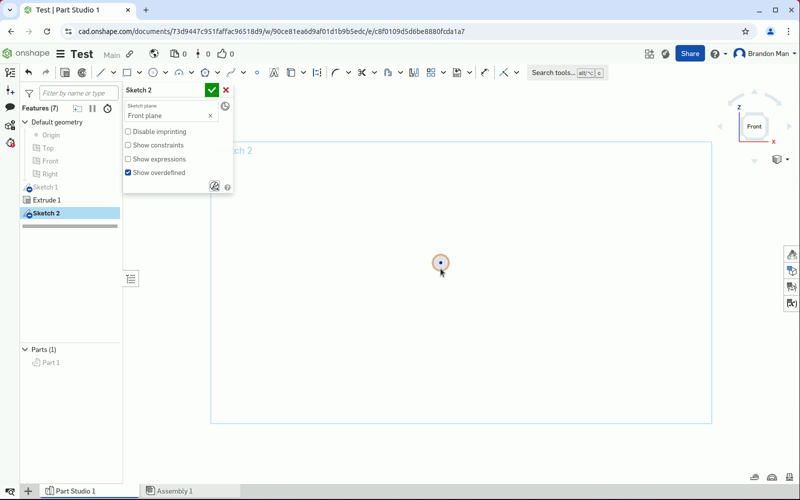
scroll(6)
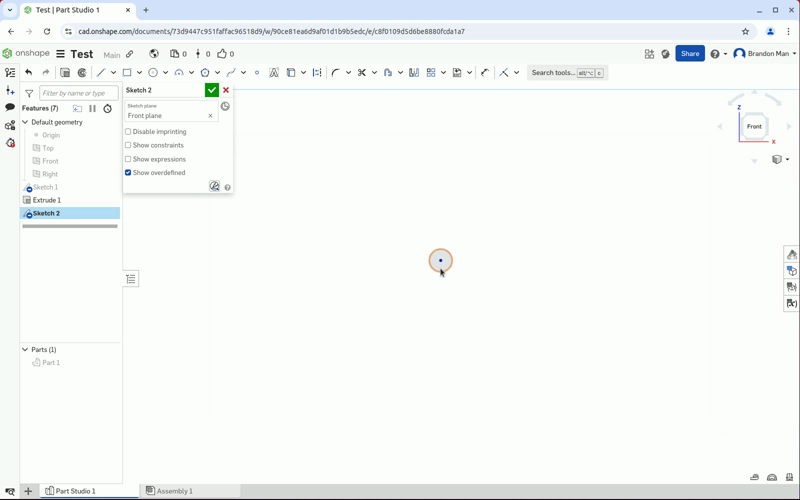
scroll(6)
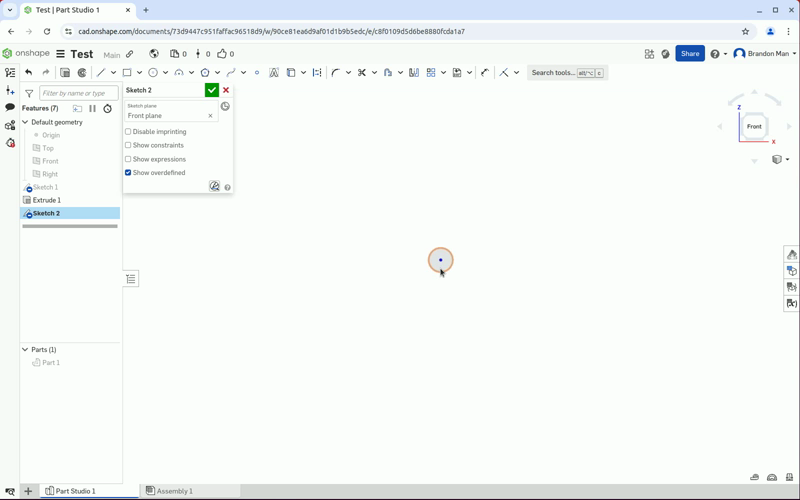
scroll(6)
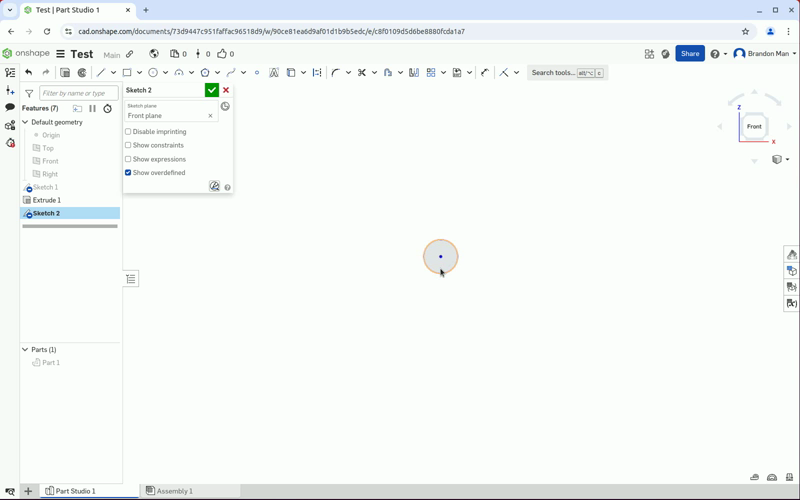
scroll(6)
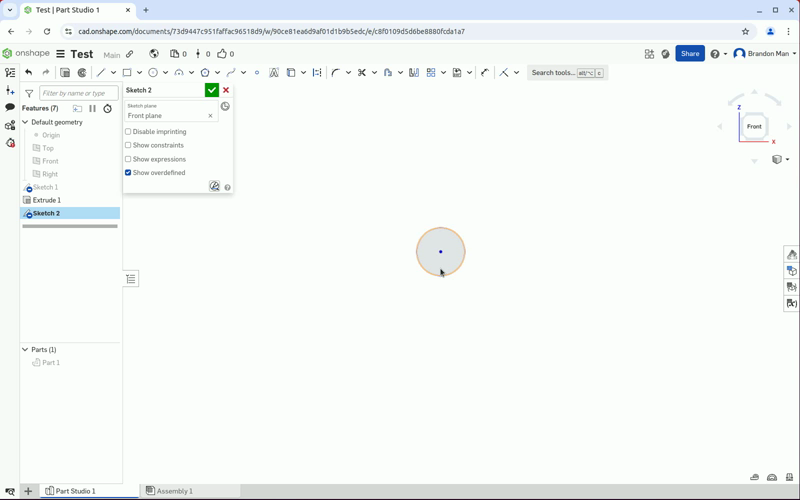
scroll(6)
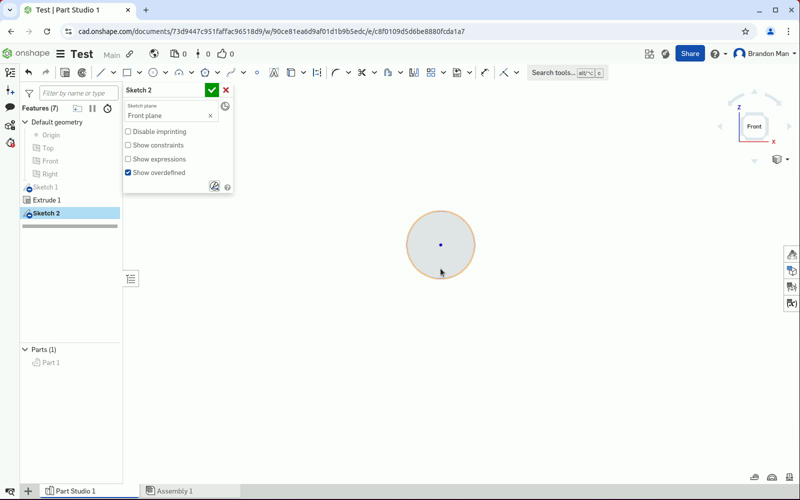
scroll(6)
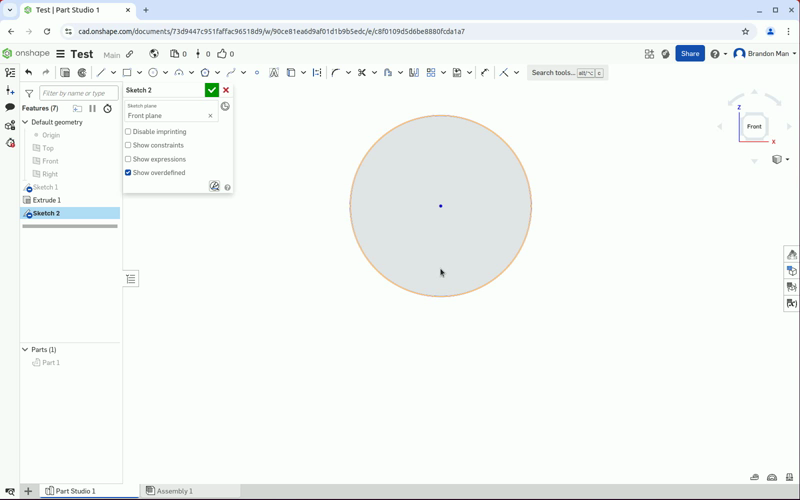
click(440, 268)
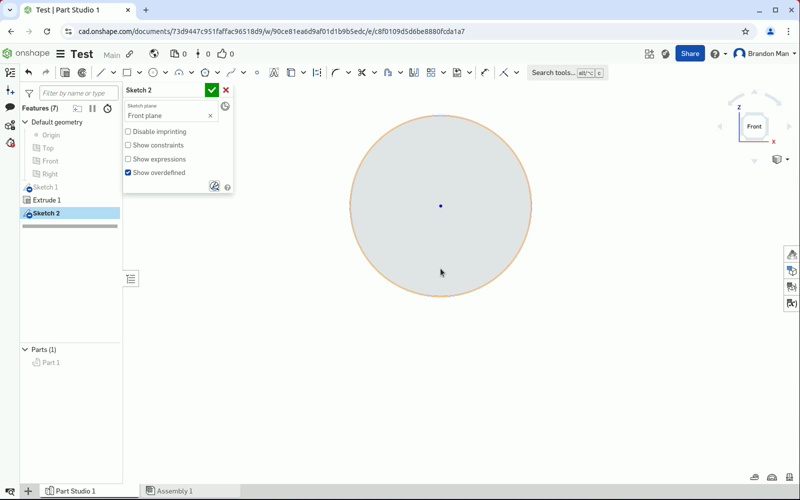
scroll(-6)
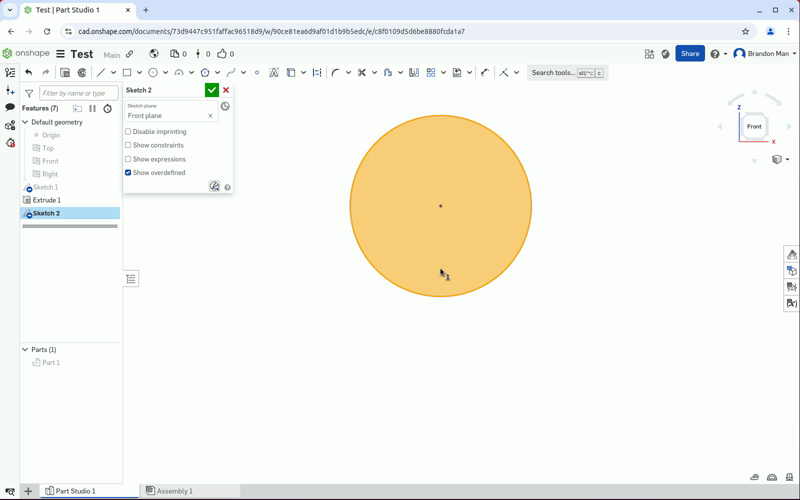
scroll(-6)
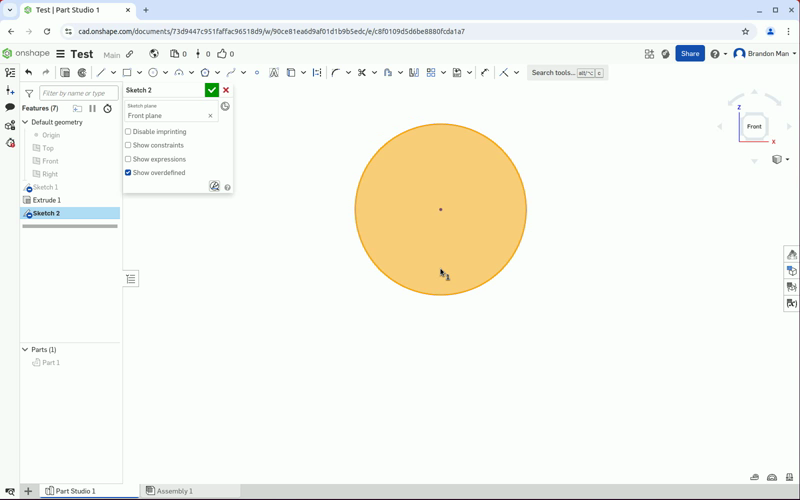
scroll(-6)
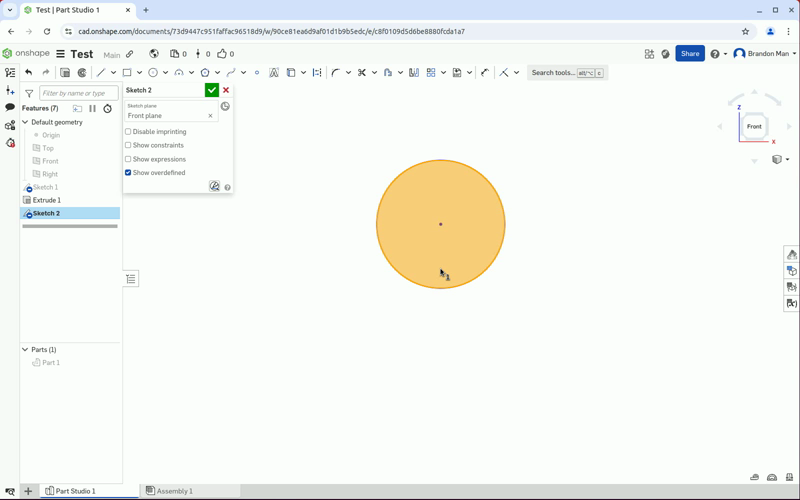
scroll(-6)
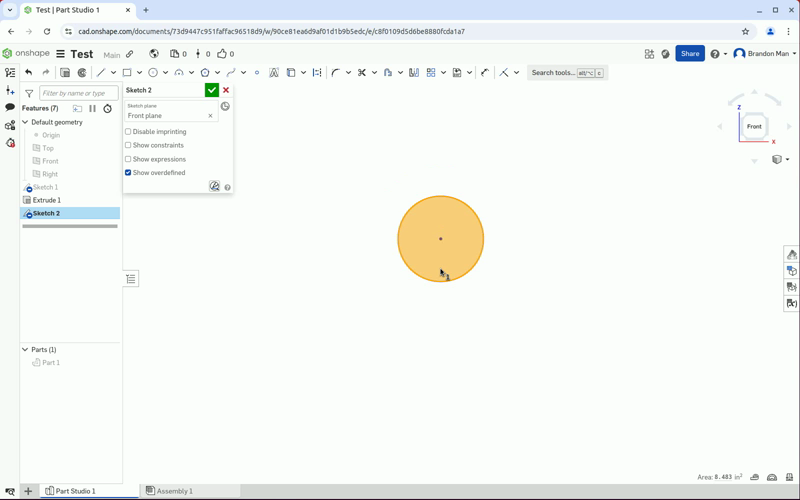
scroll(-6)
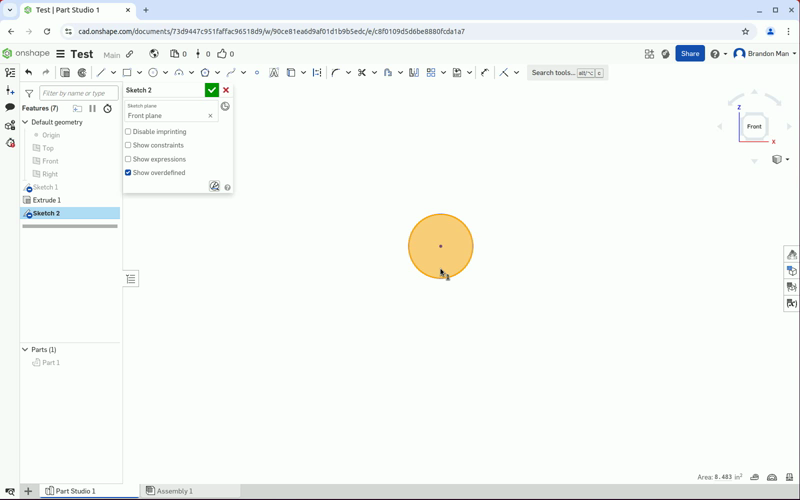
scroll(-6)
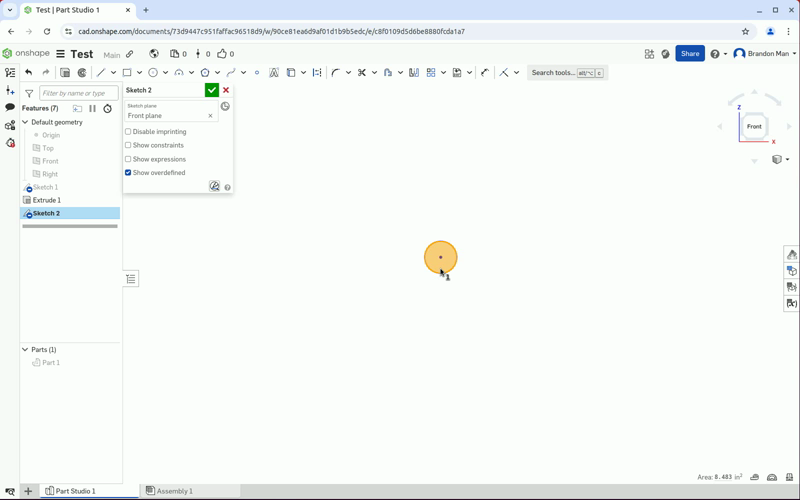
scroll(-6)
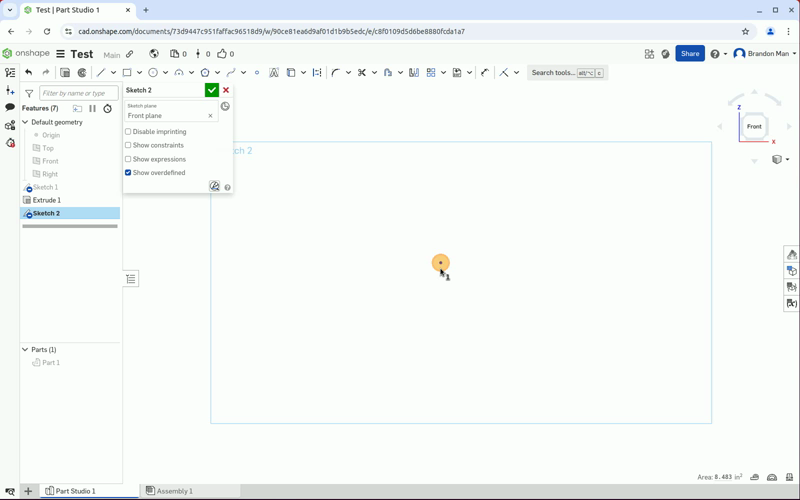
mouse_move(73, 352)
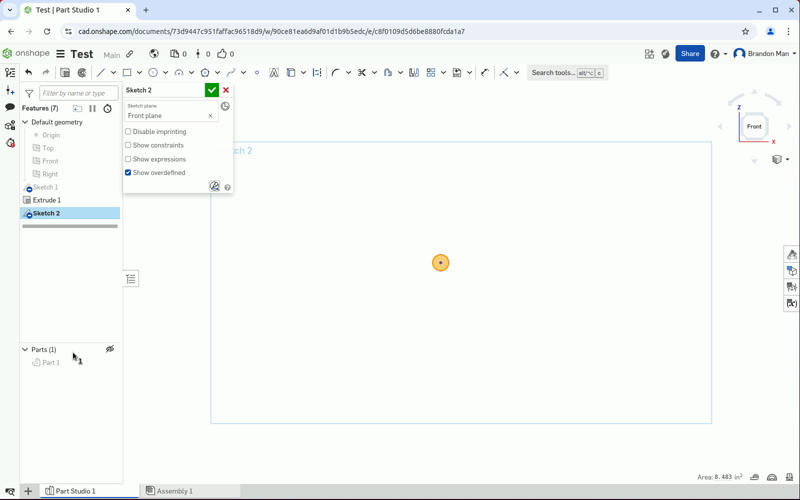
key(shift+y)
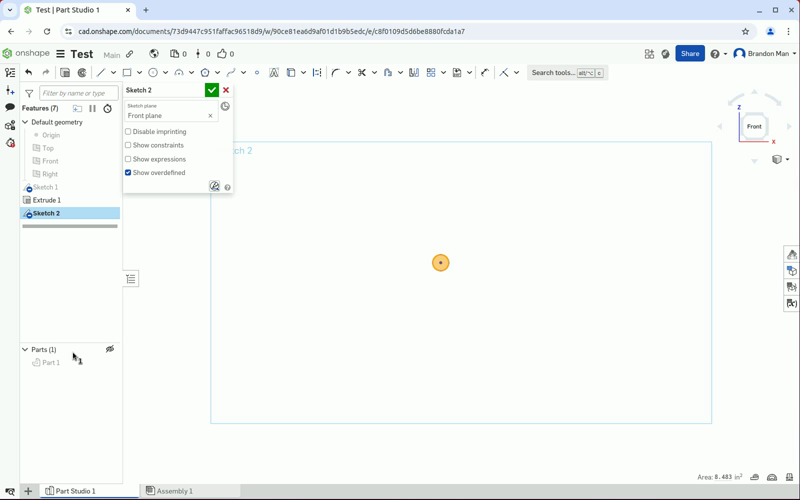
key(shift+e)
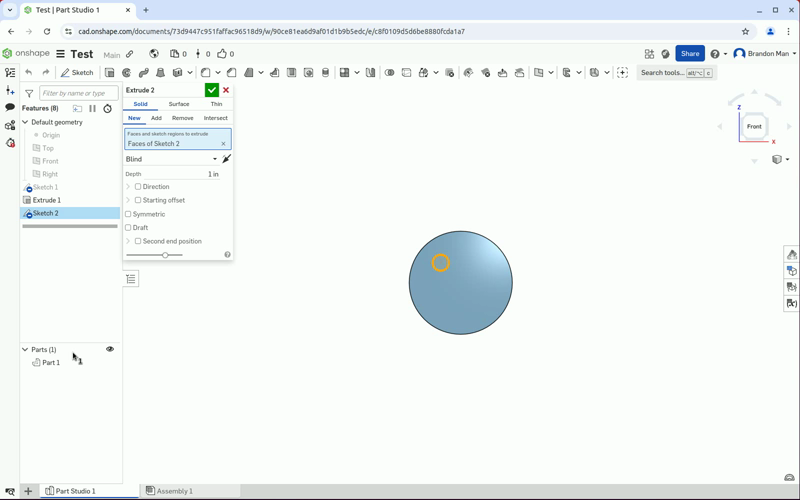
mouse_move(143, 106)
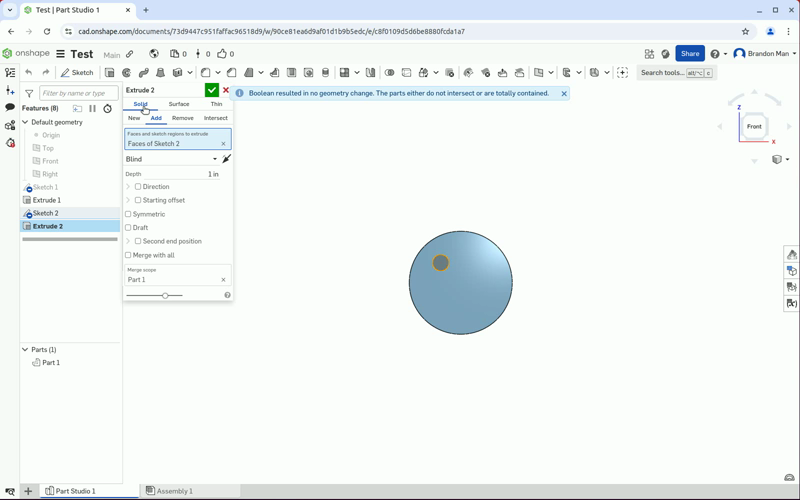
click(143, 106)
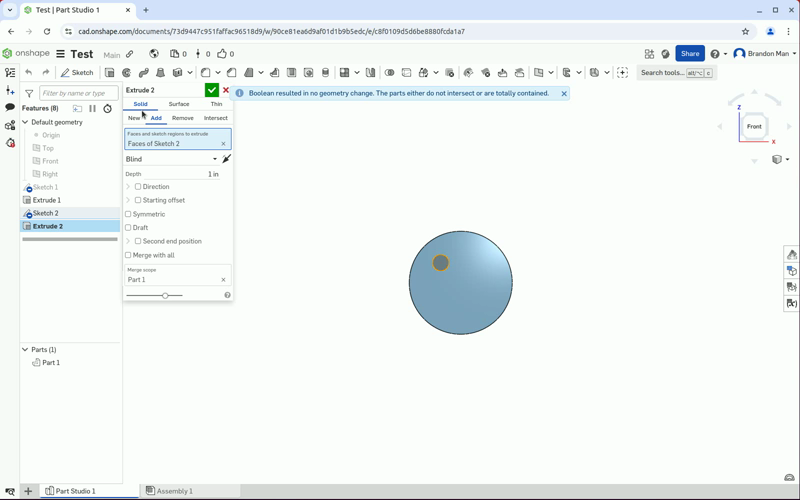
mouse_move(137, 120)
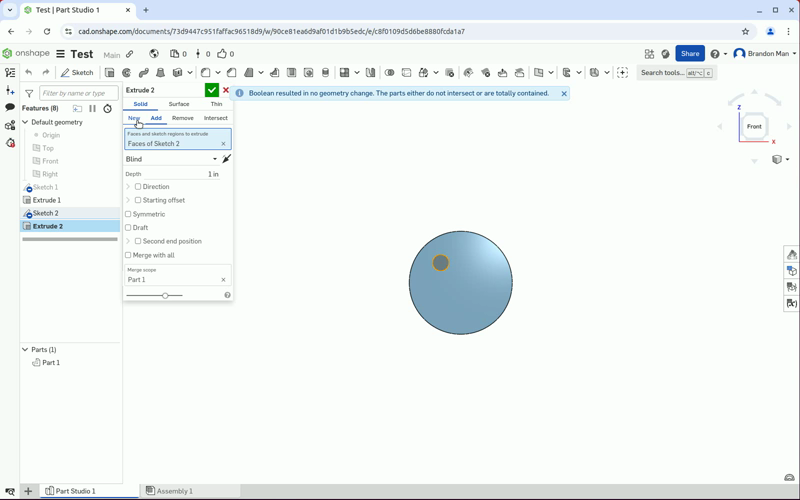
click(137, 120)
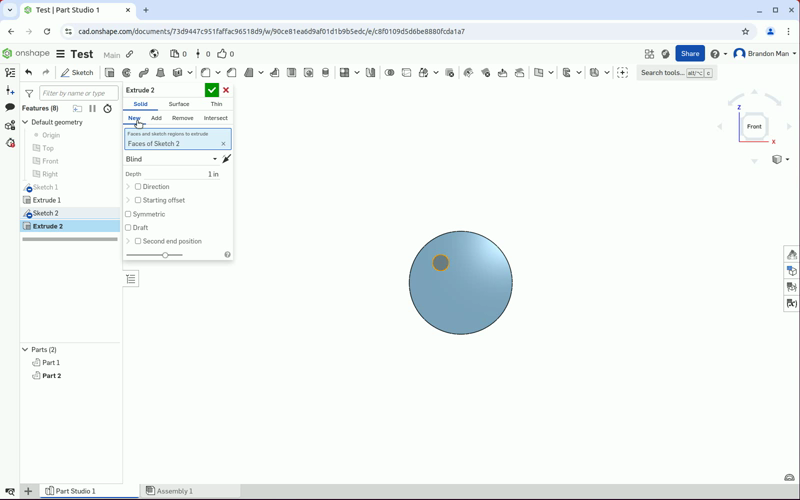
key(tab, 4)
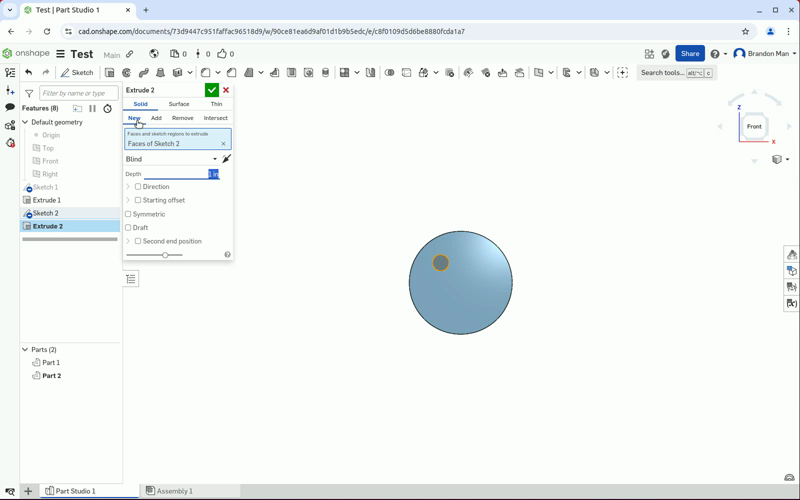
text(12.517)
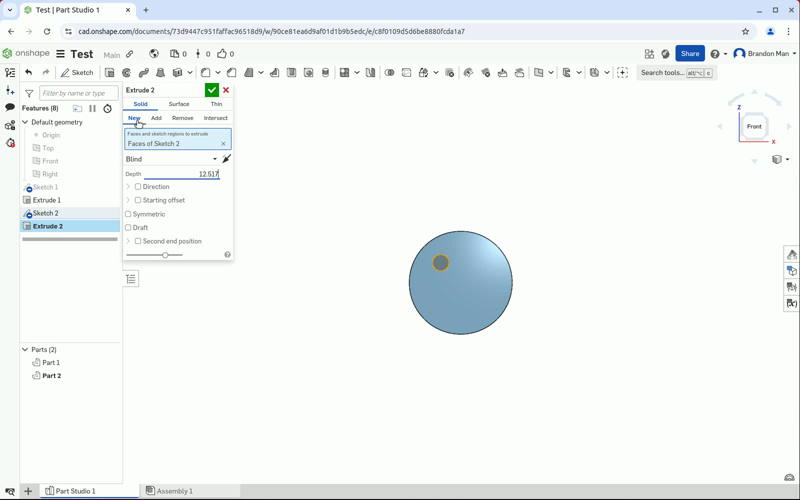
key(enter)
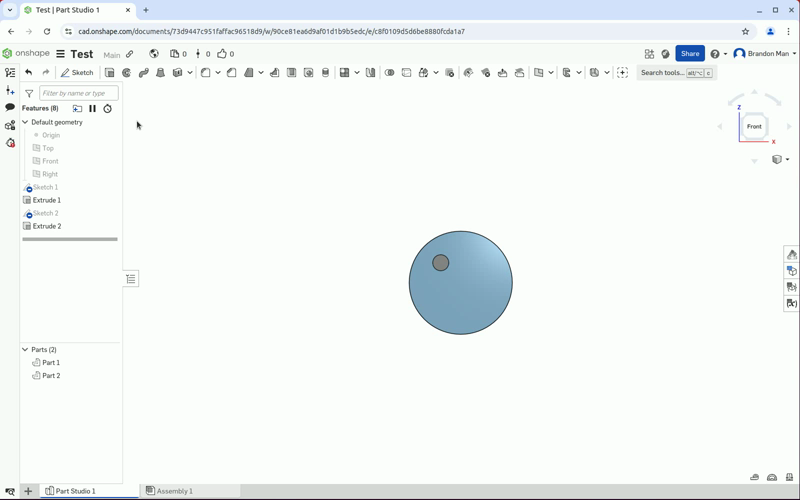
key(shift+h)
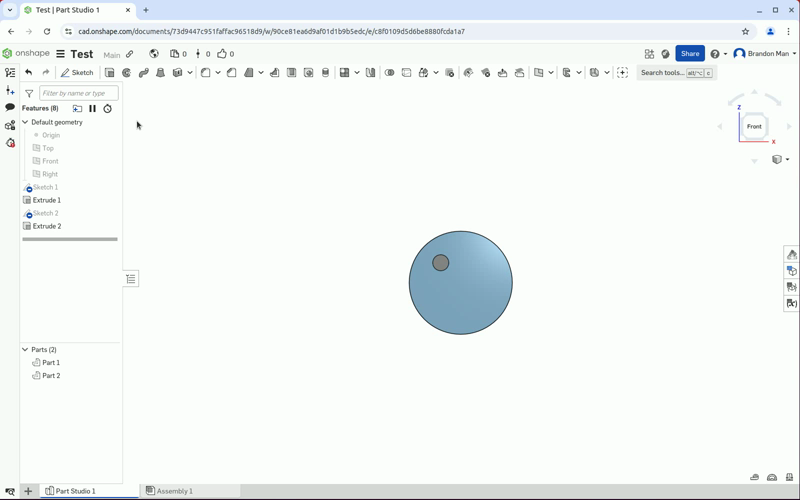
key(shift+h)
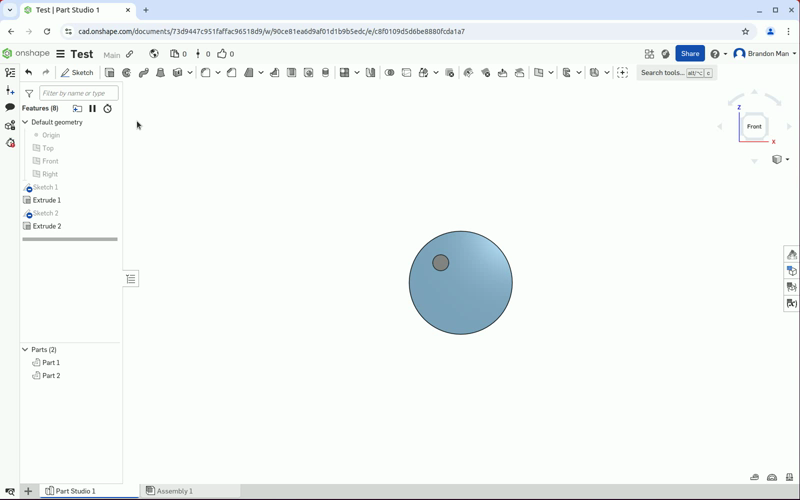
mouse_move(73, 189)
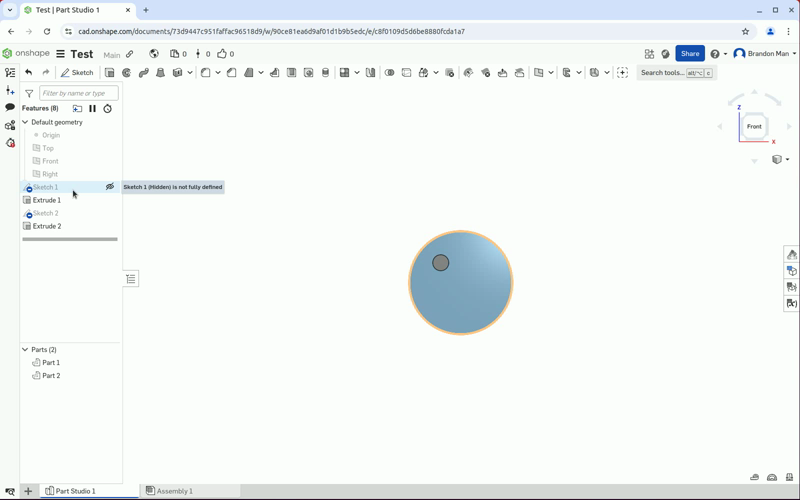
click(73, 189)
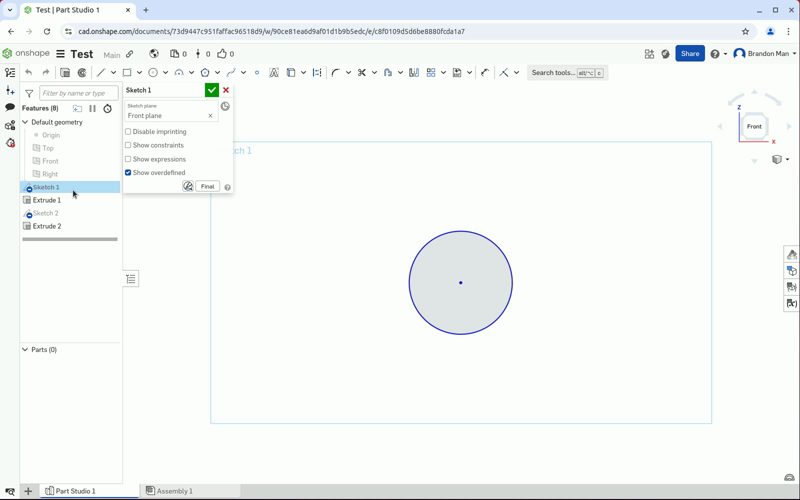
mouse_move(229, 92)
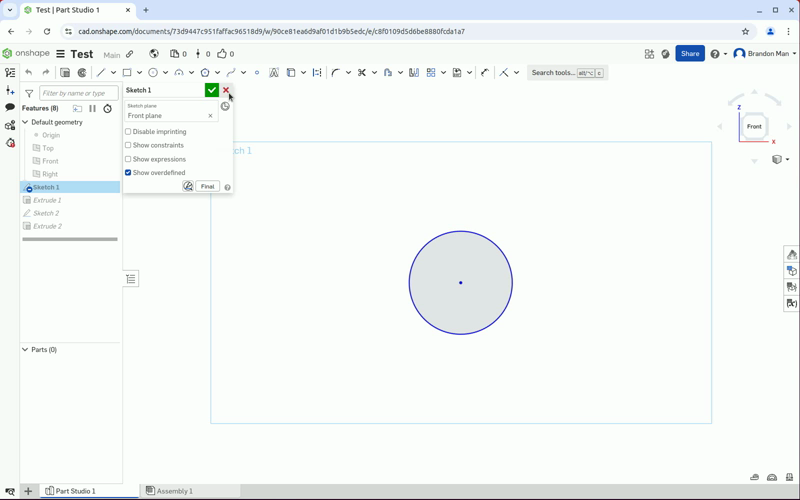
click(229, 92)
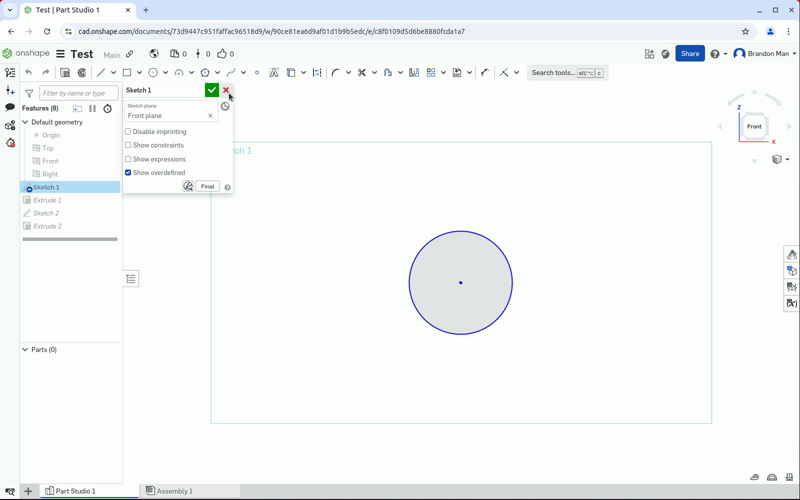
key(shift+s)
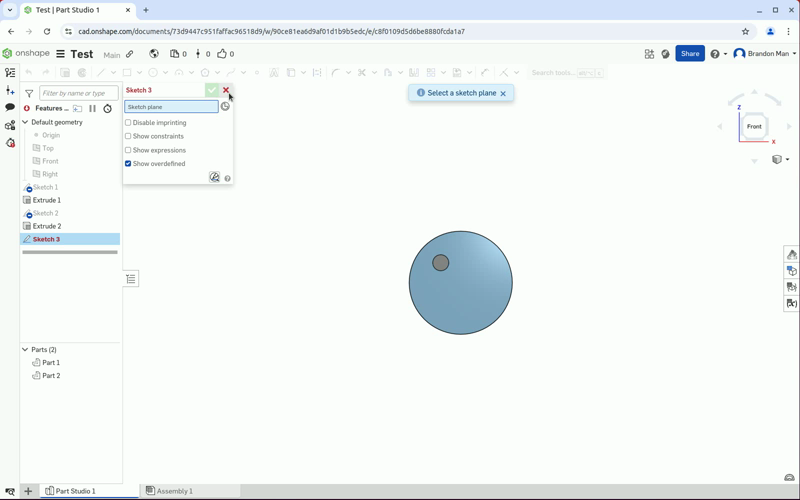
mouse_move(73, 163)
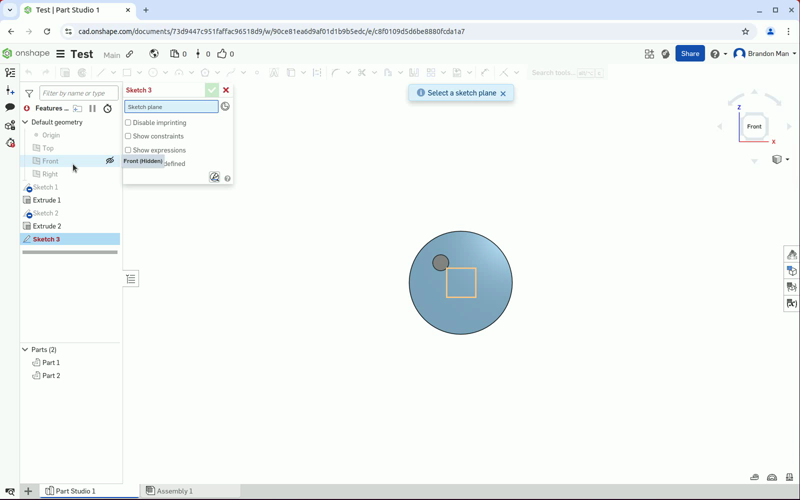
click(73, 163)
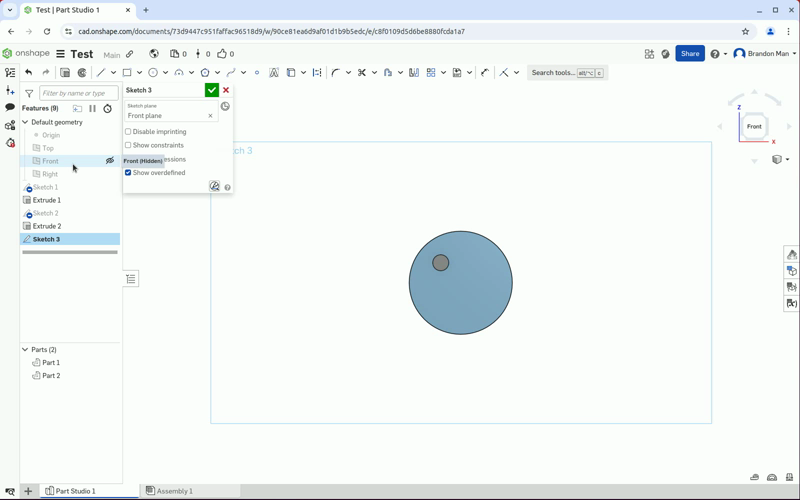
mouse_move(73, 352)
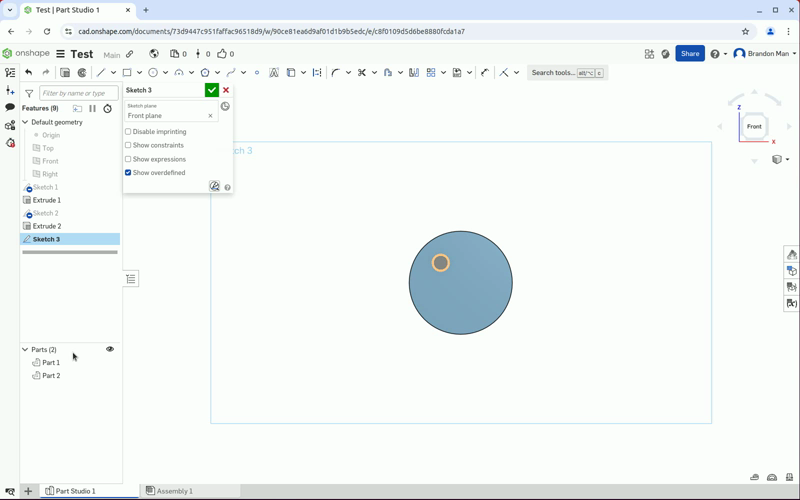
key(y)
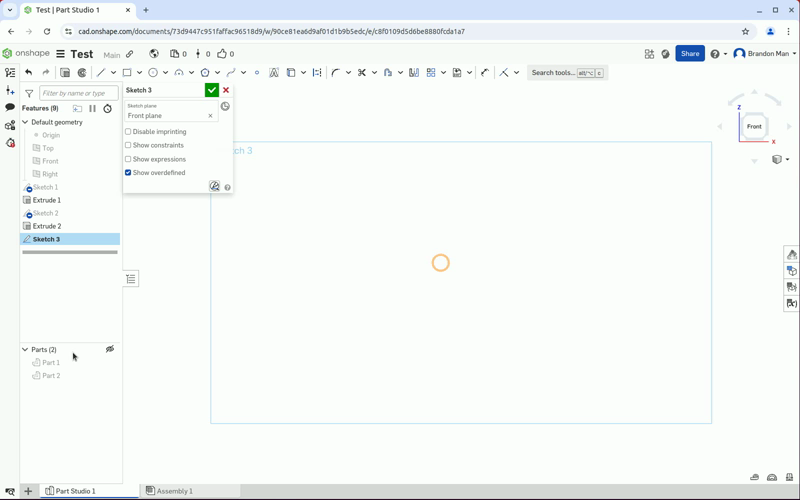
key(c)
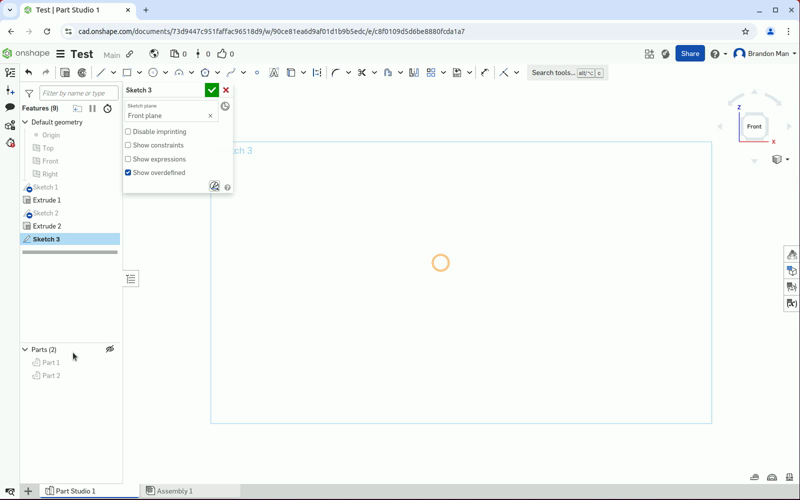
key_down(shift)
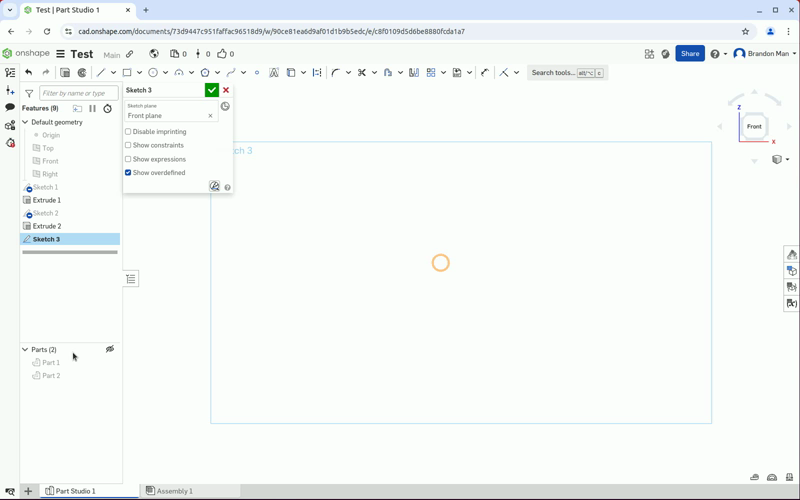
mouse_move(461, 282)
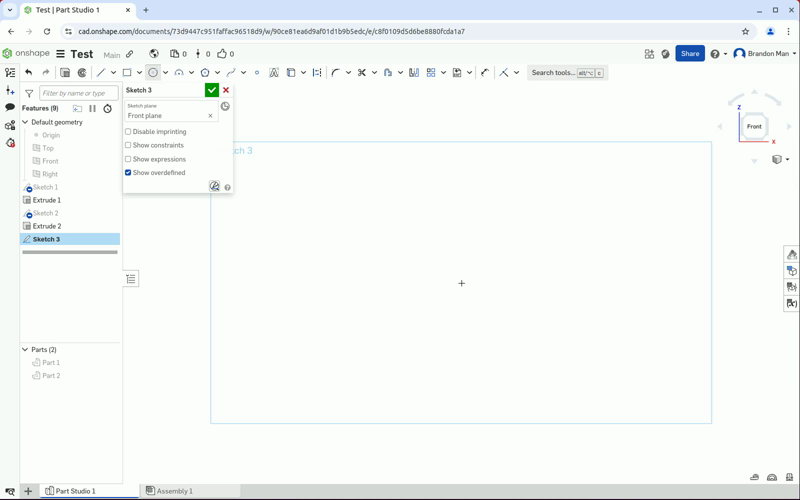
click(461, 282)
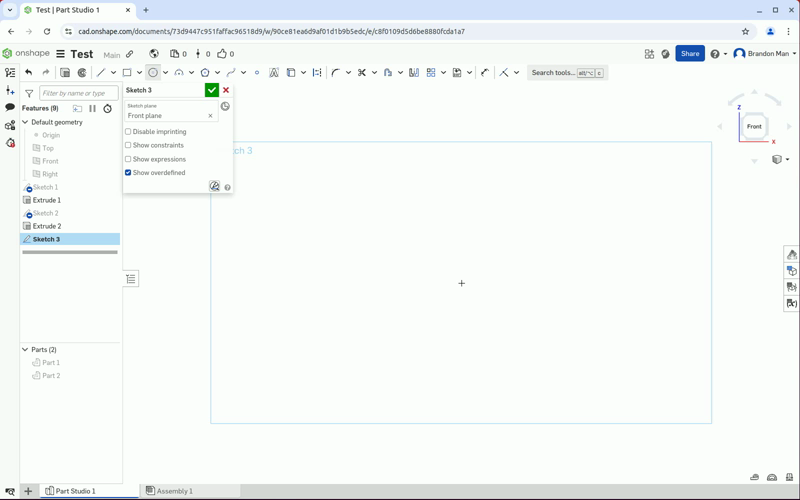
key_up(shift)
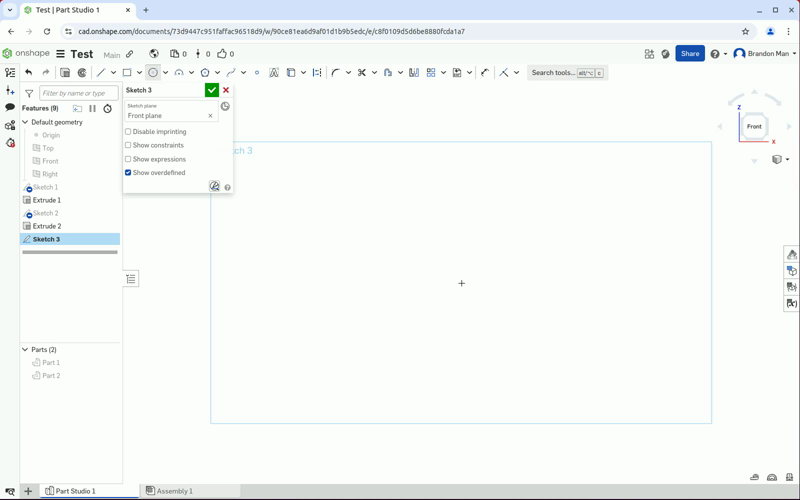
mouse_move(467, 282)
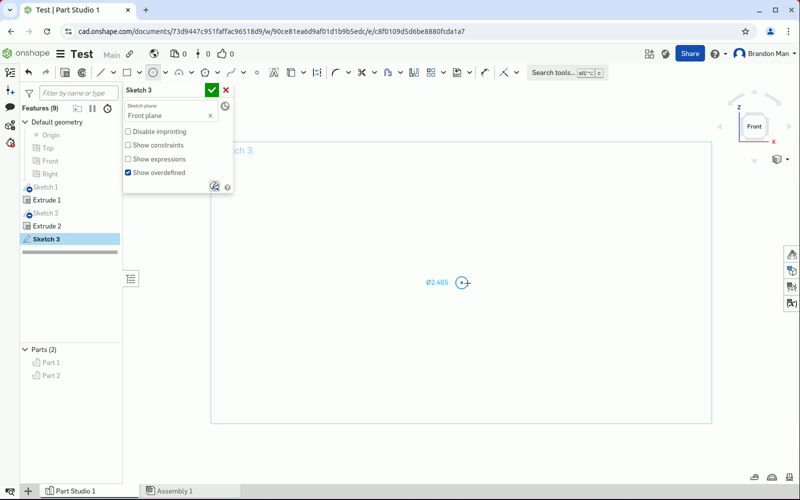
click(467, 282)
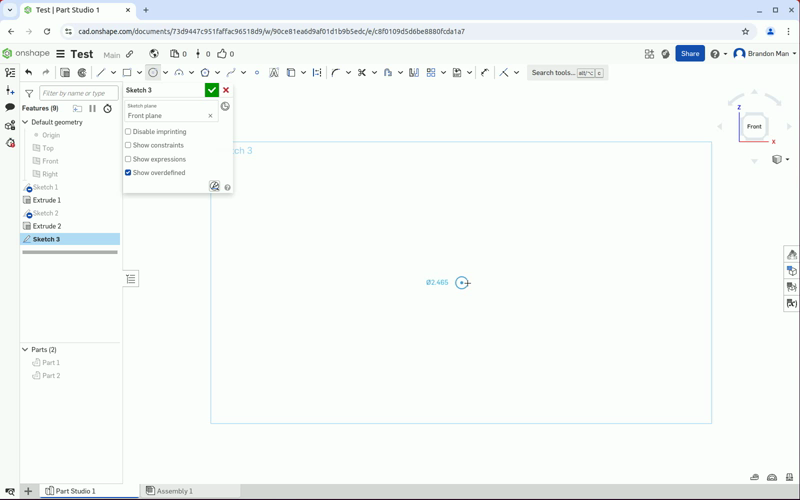
key(esc)
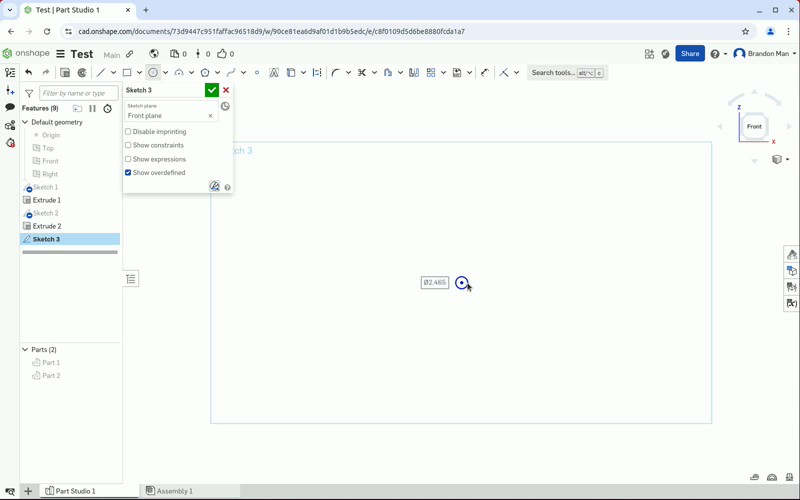
mouse_move(460, 278)
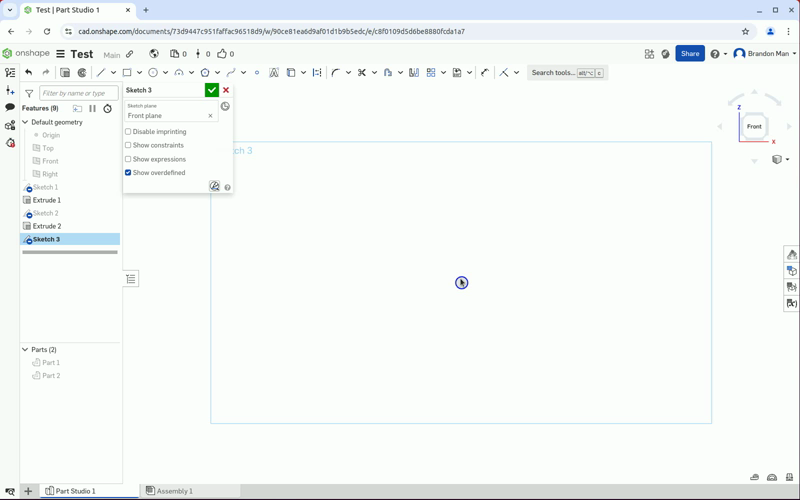
scroll(6)
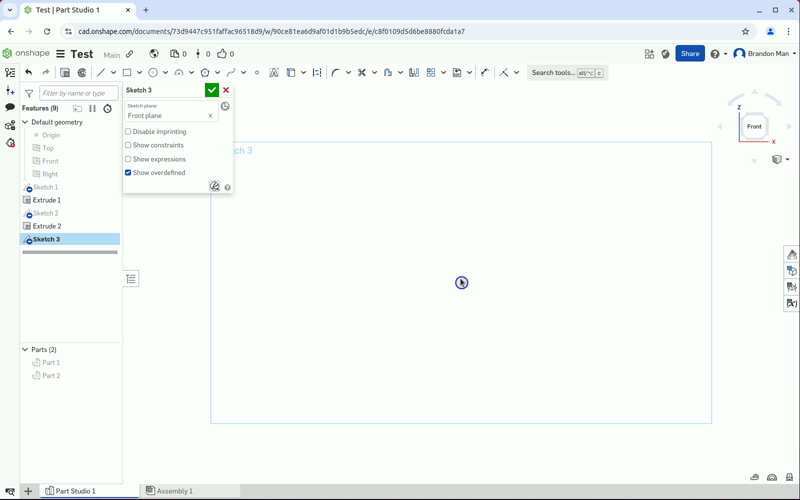
scroll(6)
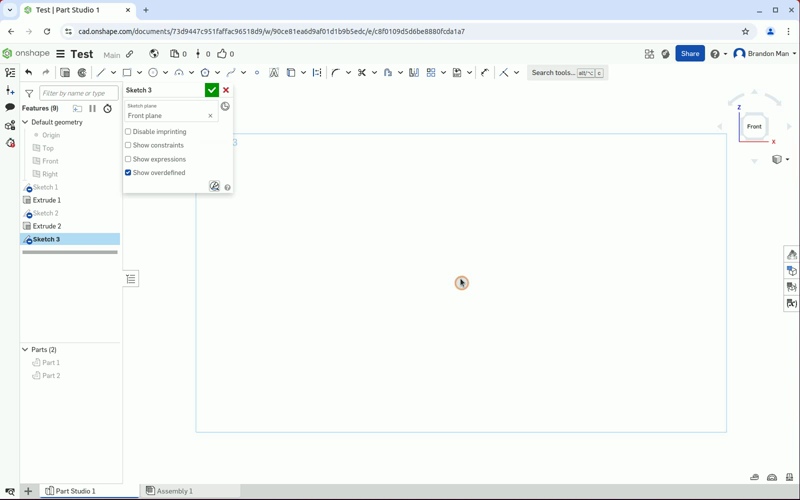
scroll(6)
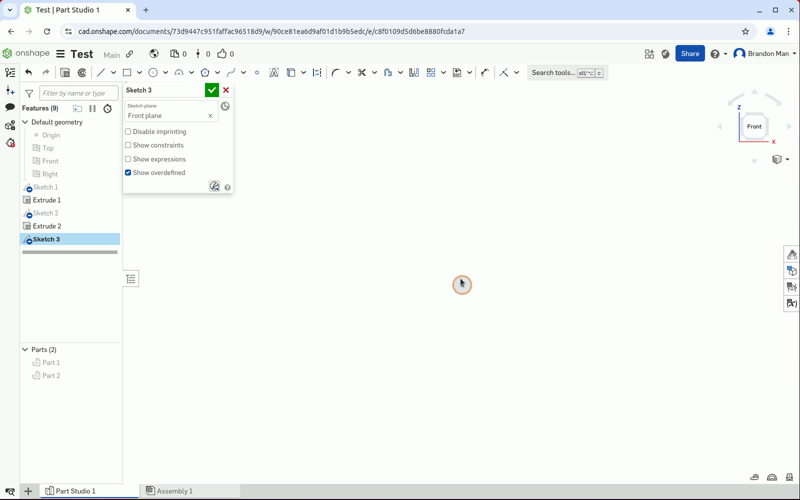
scroll(6)
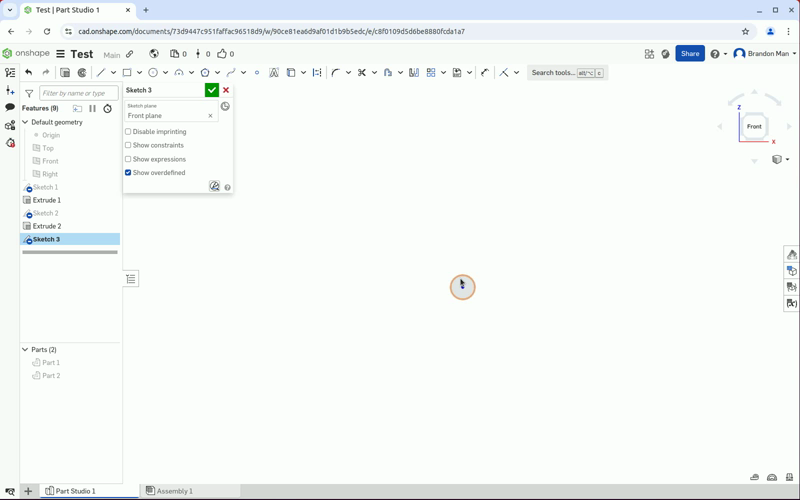
scroll(6)
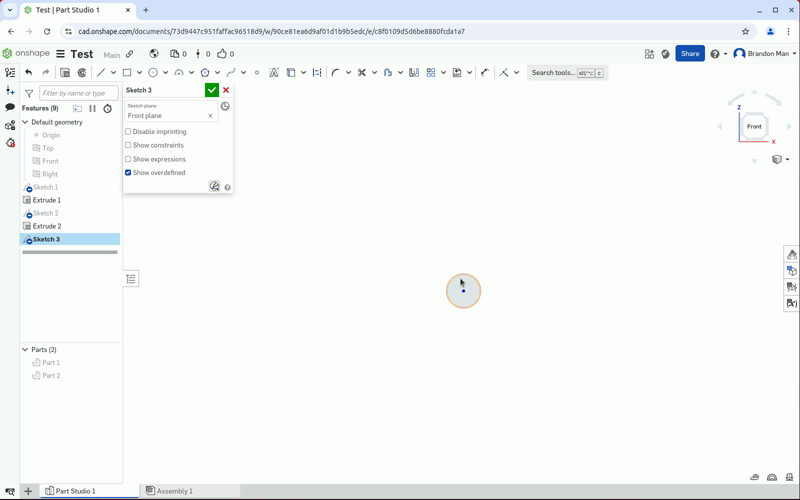
scroll(6)
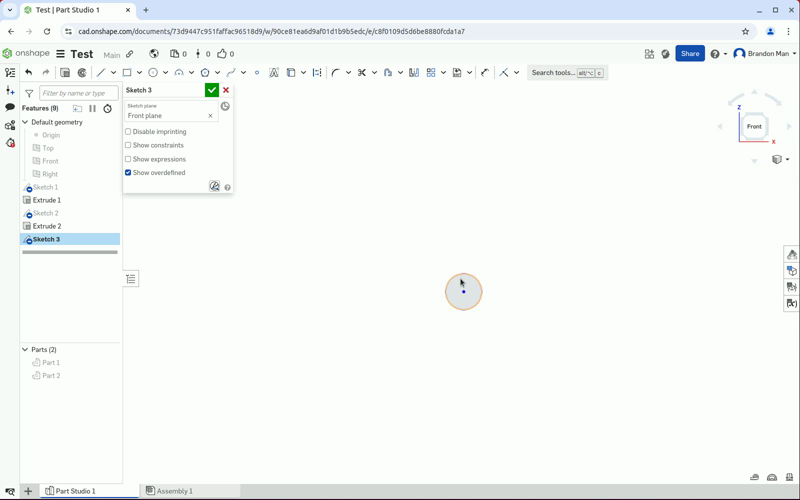
scroll(6)
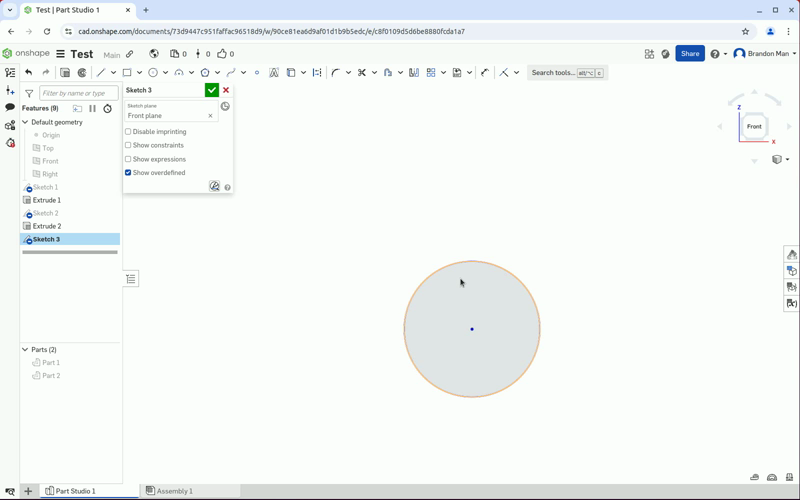
click(460, 278)
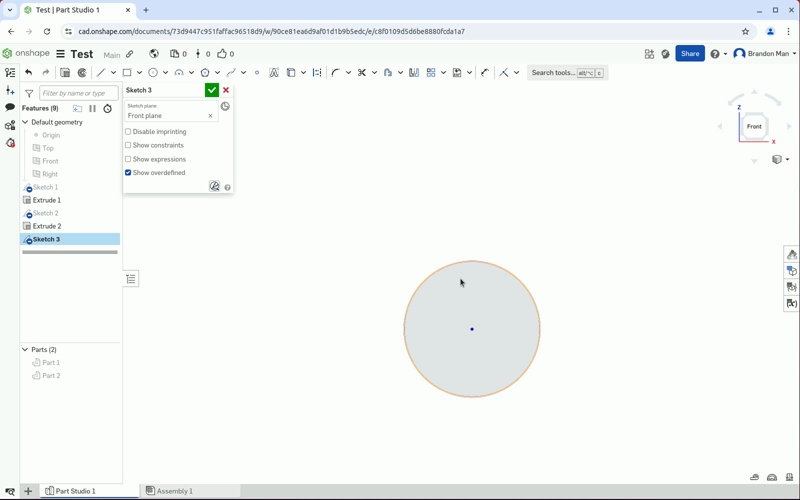
scroll(-6)
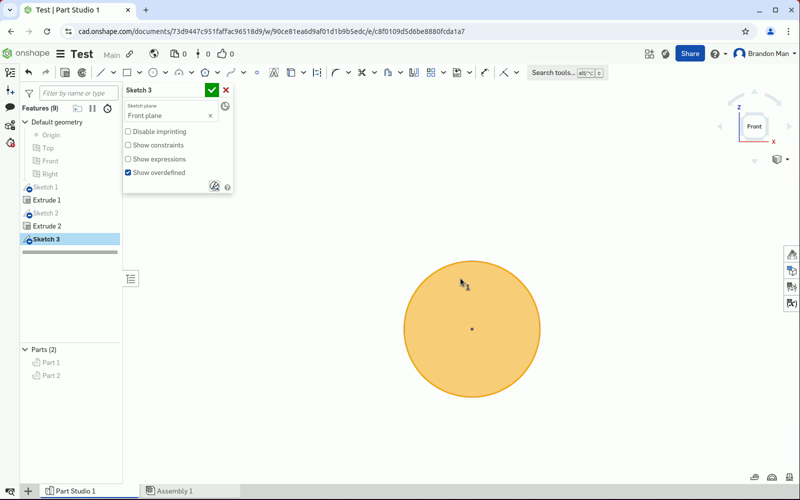
scroll(-6)
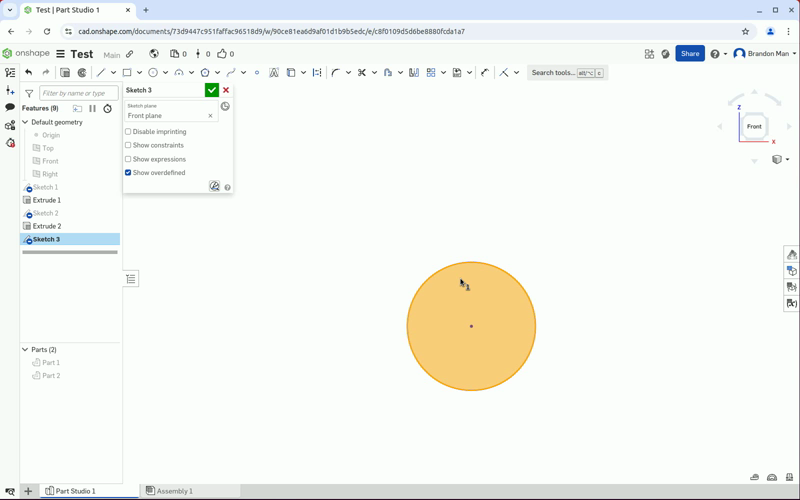
scroll(-6)
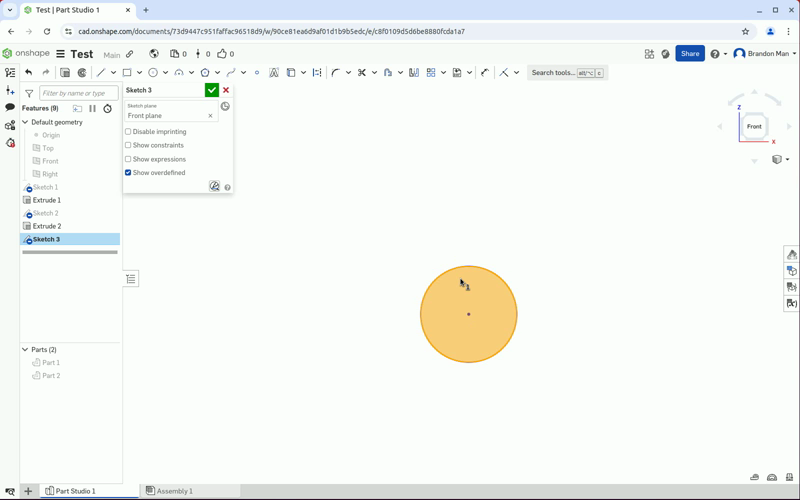
scroll(-6)
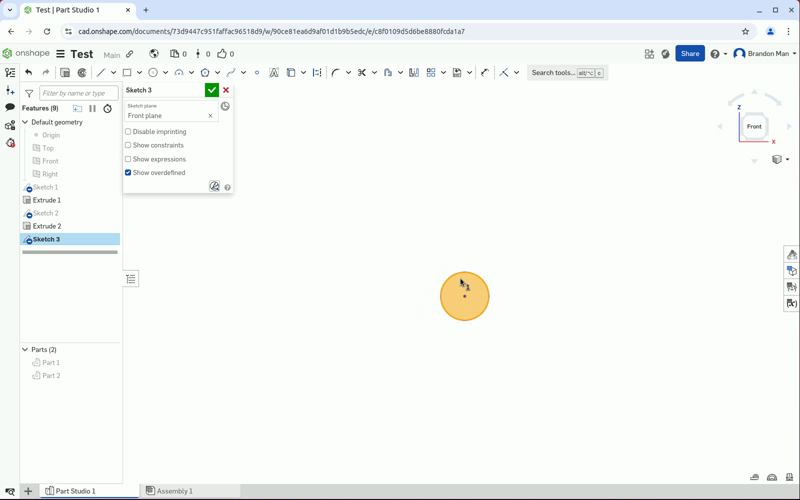
scroll(-6)
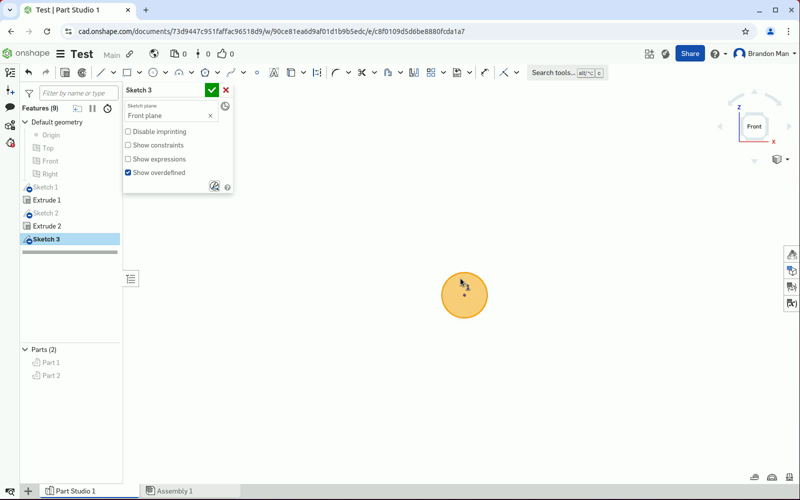
scroll(-6)
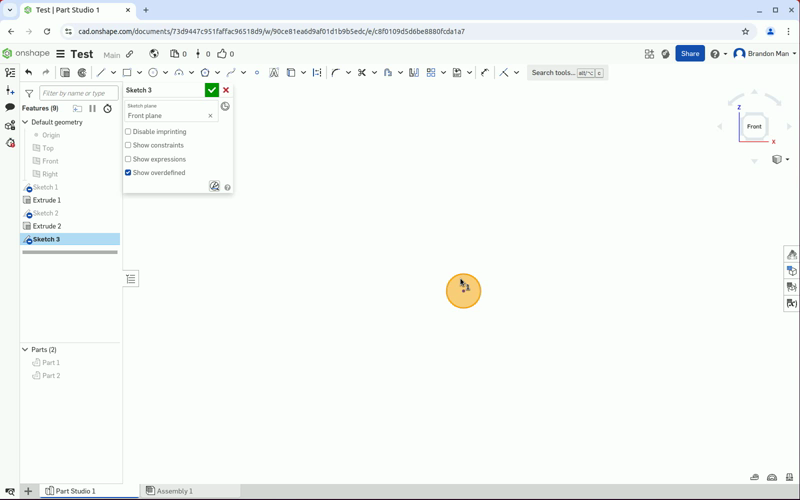
scroll(-6)
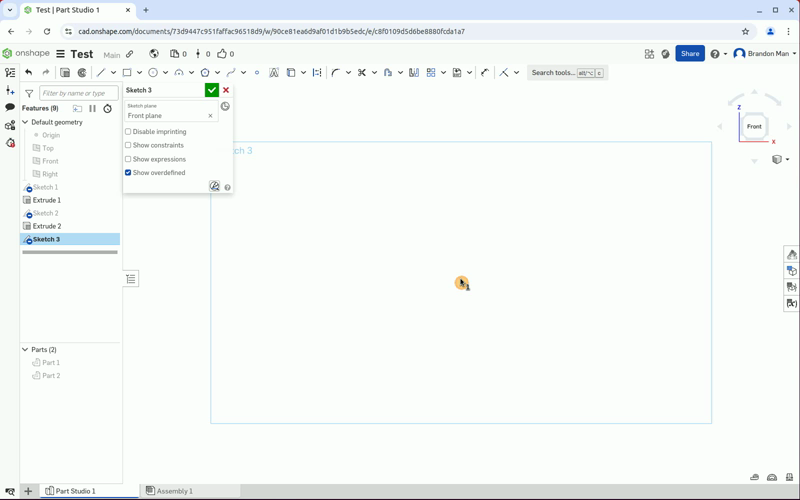
mouse_move(73, 352)
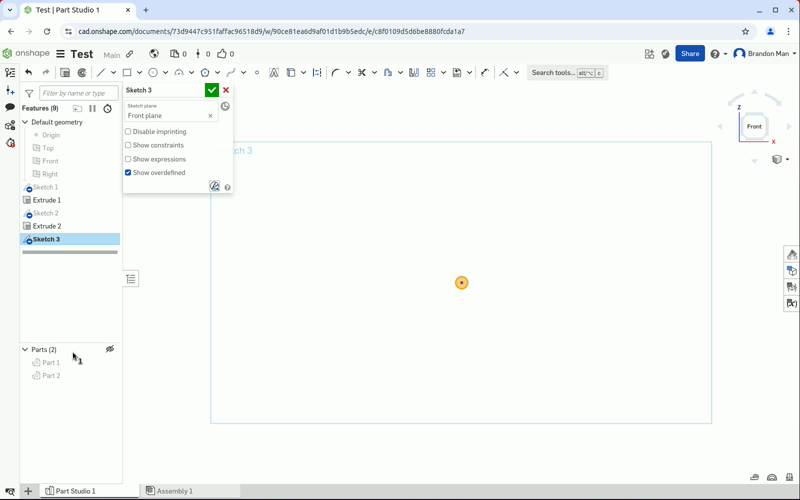
key(shift+y)
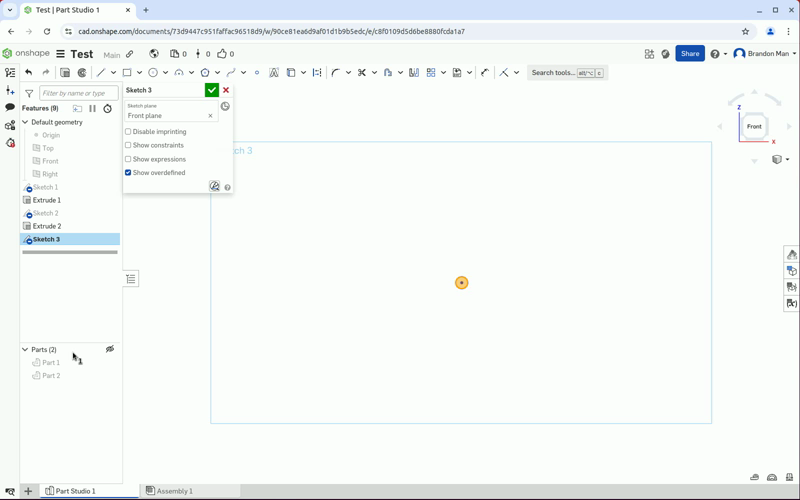
key(shift+e)
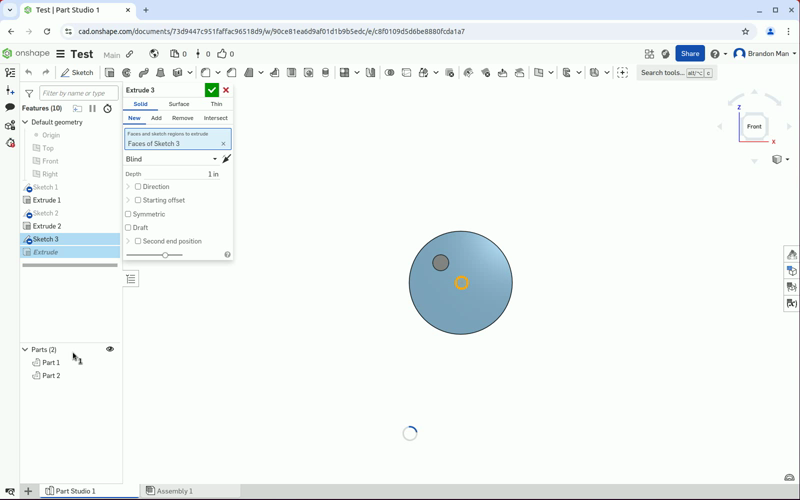
mouse_move(143, 106)
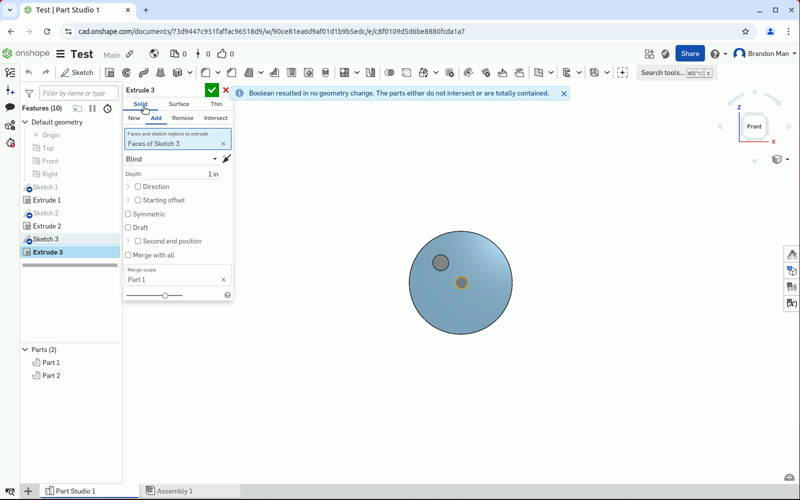
click(143, 106)
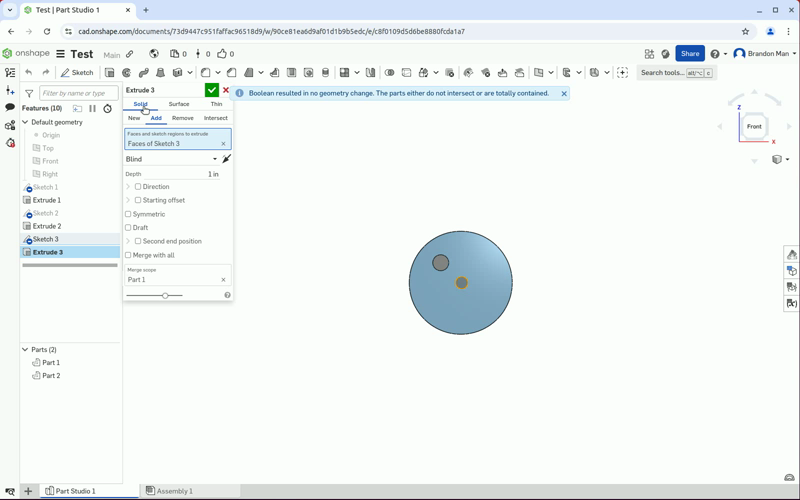
mouse_move(137, 120)
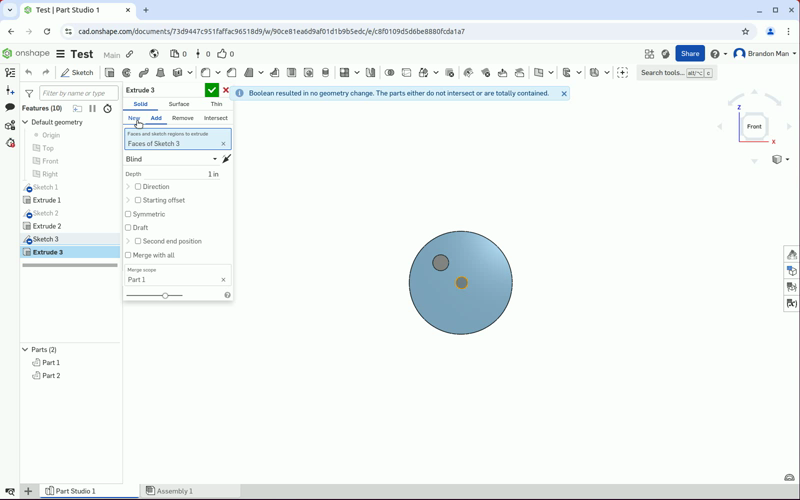
click(137, 120)
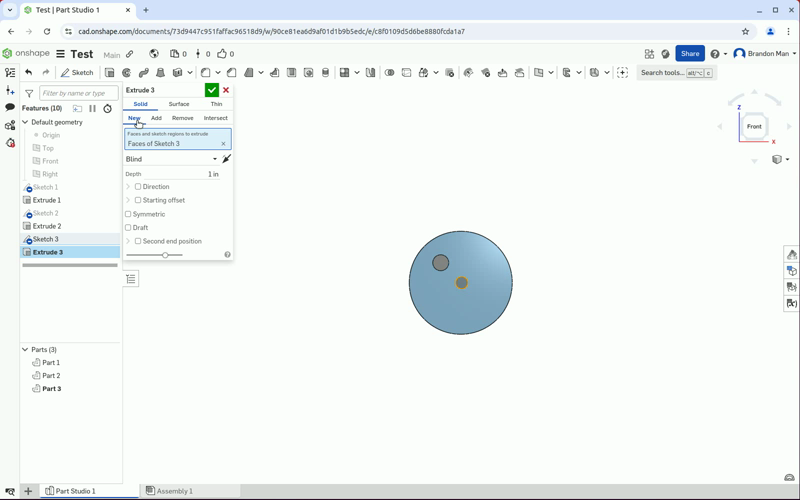
key(tab, 4)
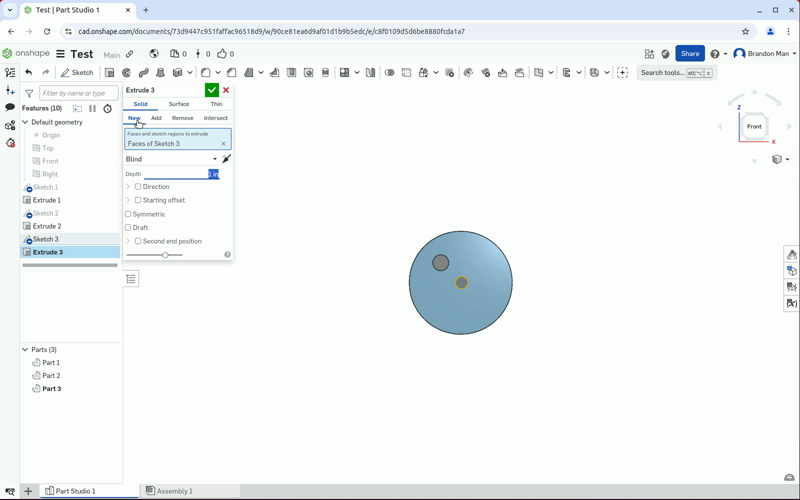
text(-23.108)
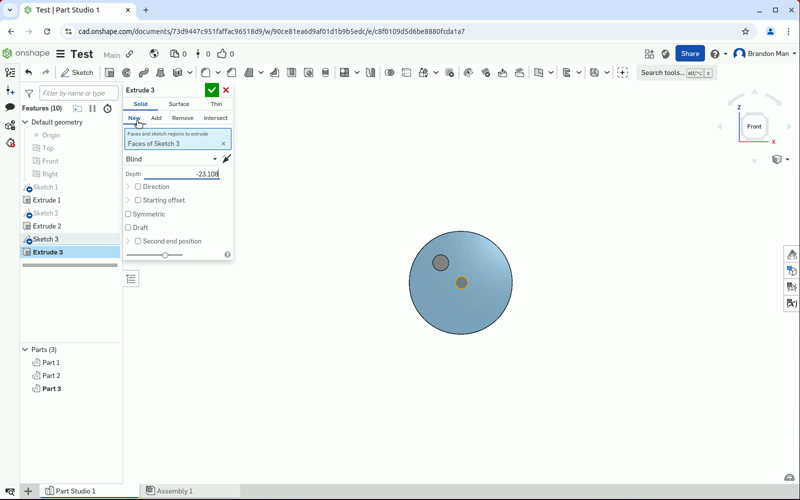
key(enter)
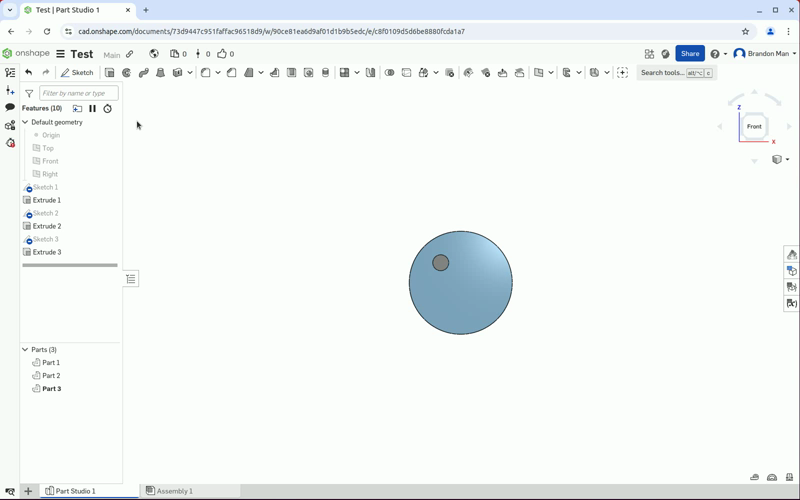
key(shift+h)
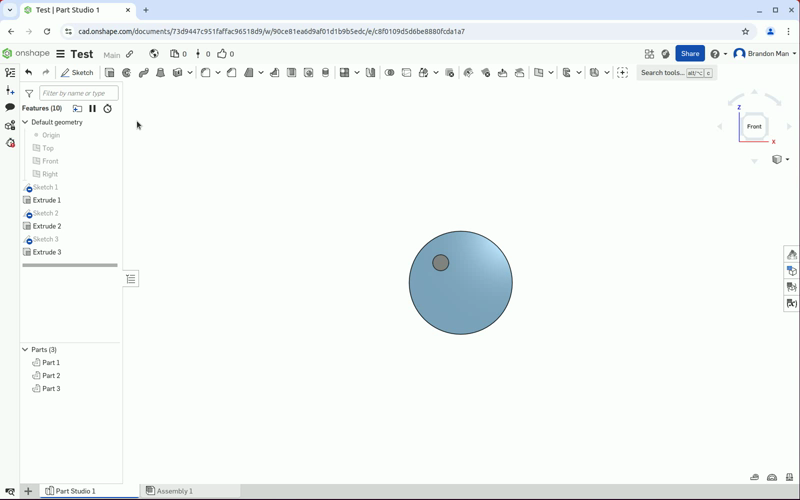
key(shift+h)
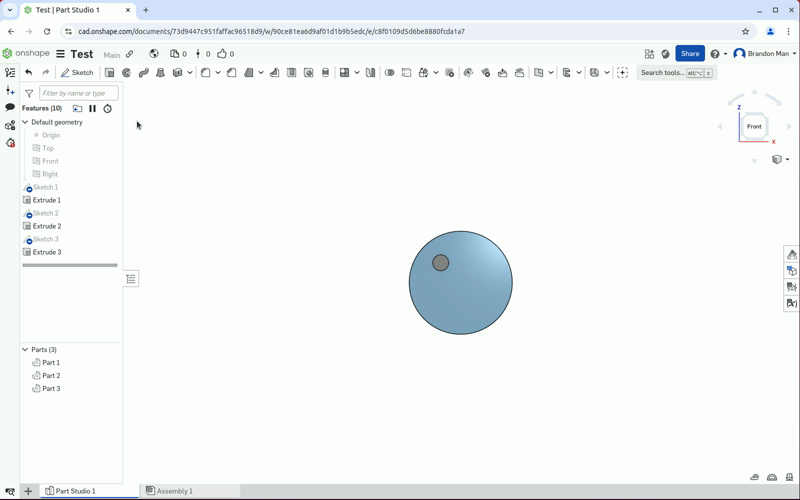
key(shift+7)
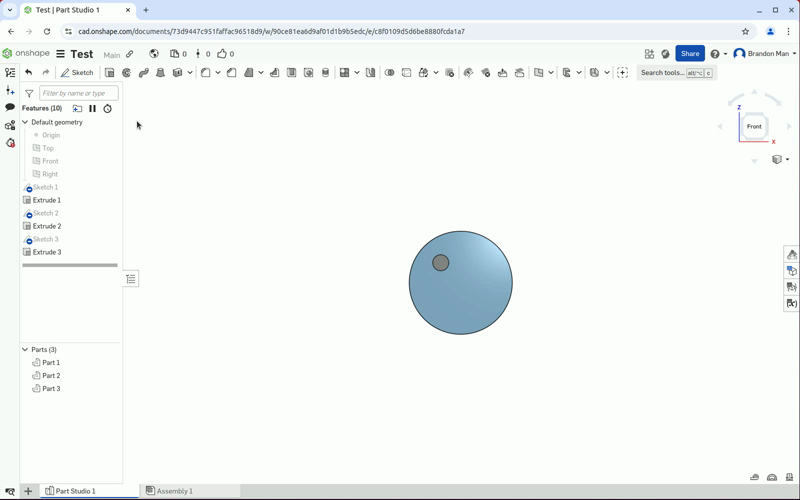
key(left, 2)
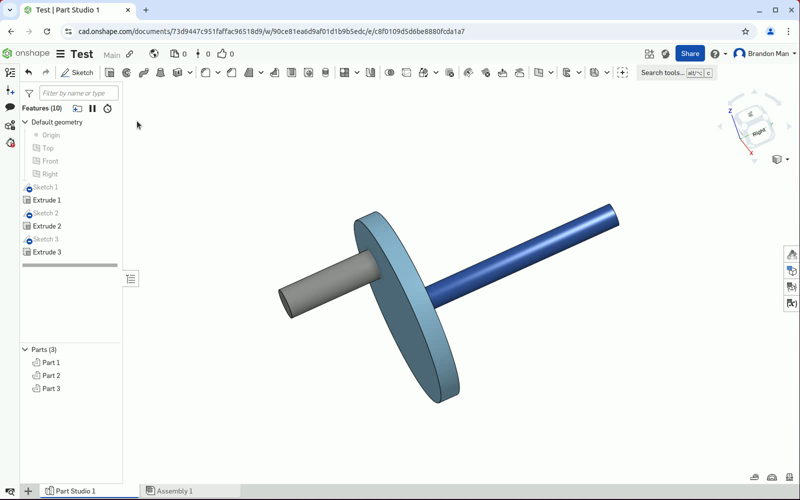
key(down, 2)
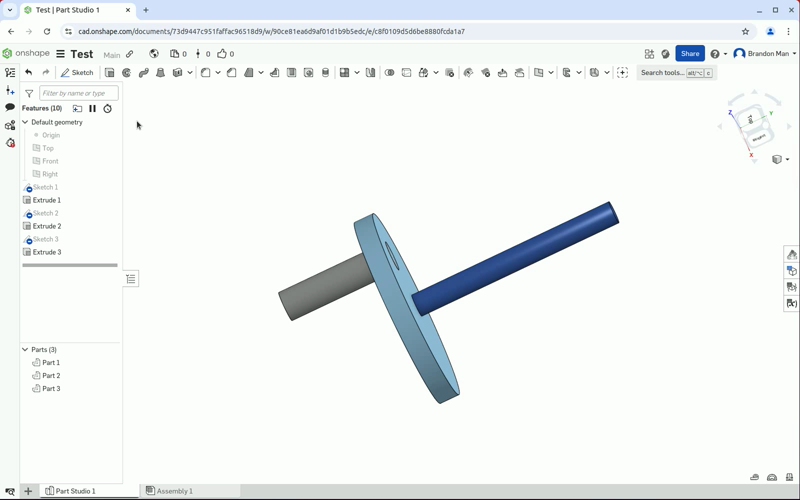
key(up, 2)
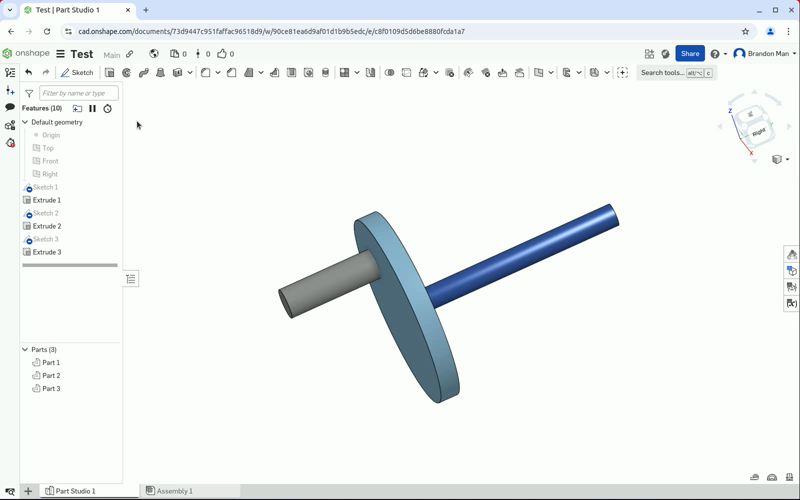
key(right, 2)
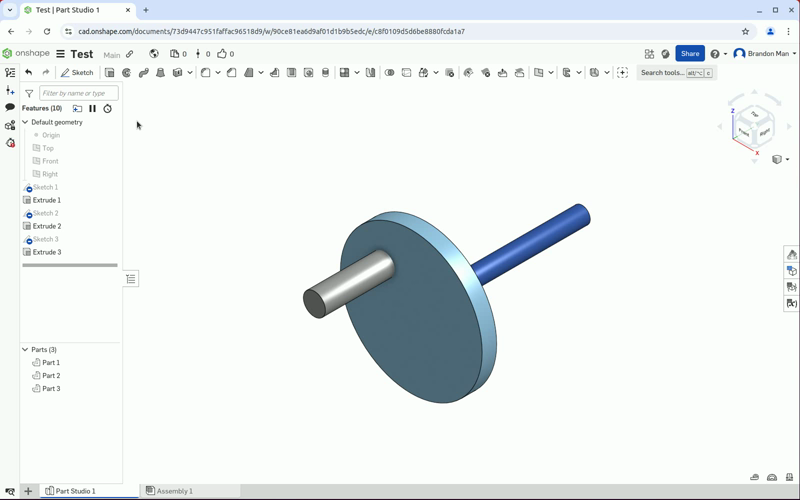
mouse_move(73, 189)
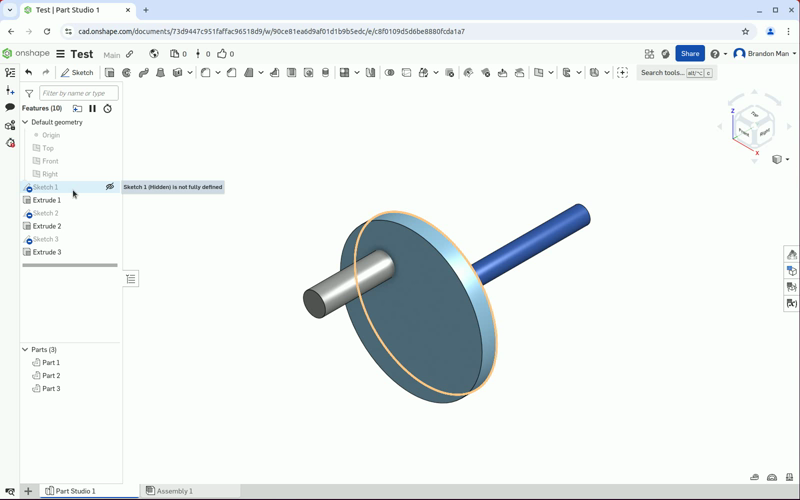
click(73, 189)